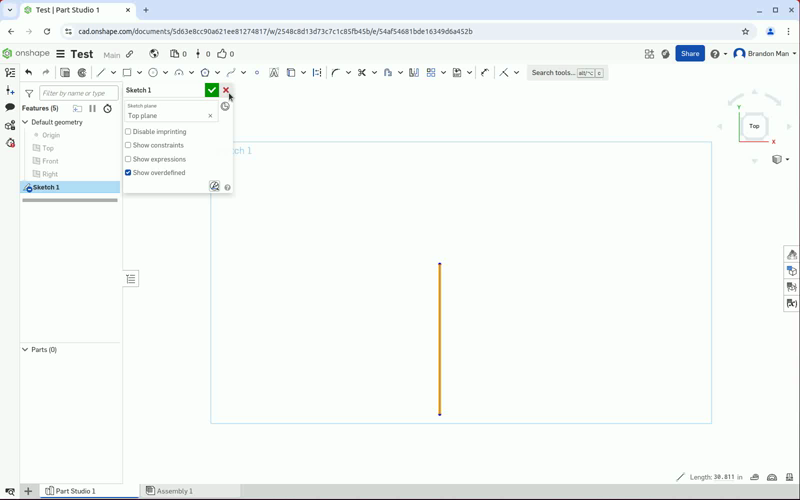
key(shift+h)
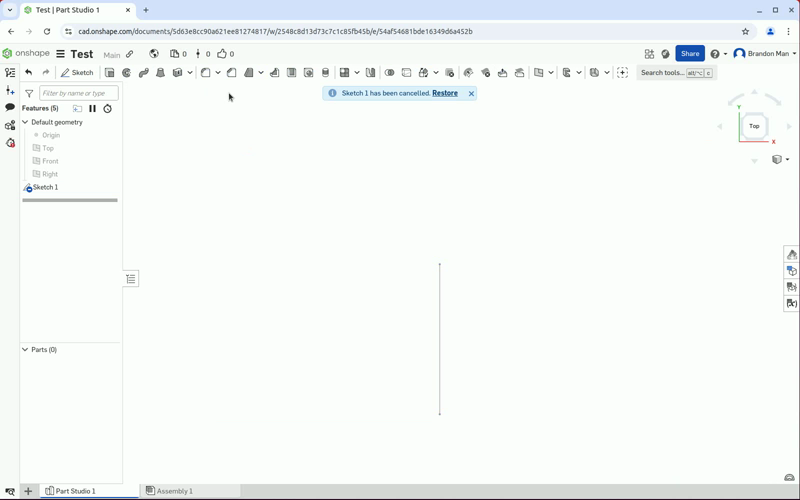
key(shift+s)
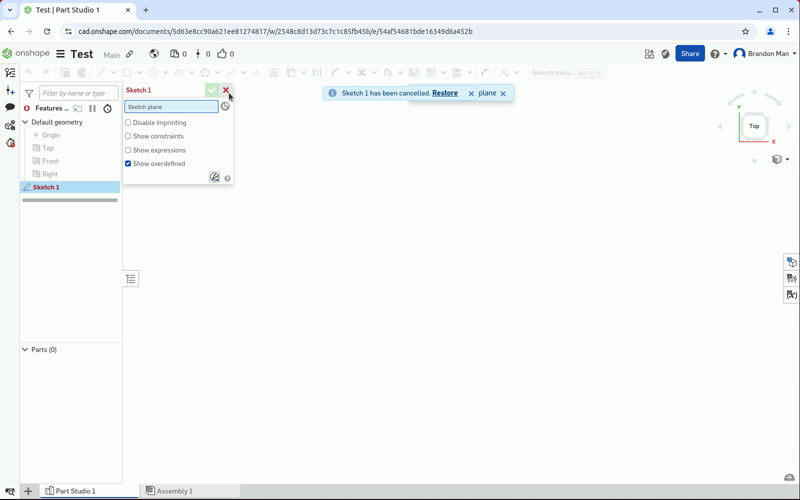
mouse_move(73, 150)
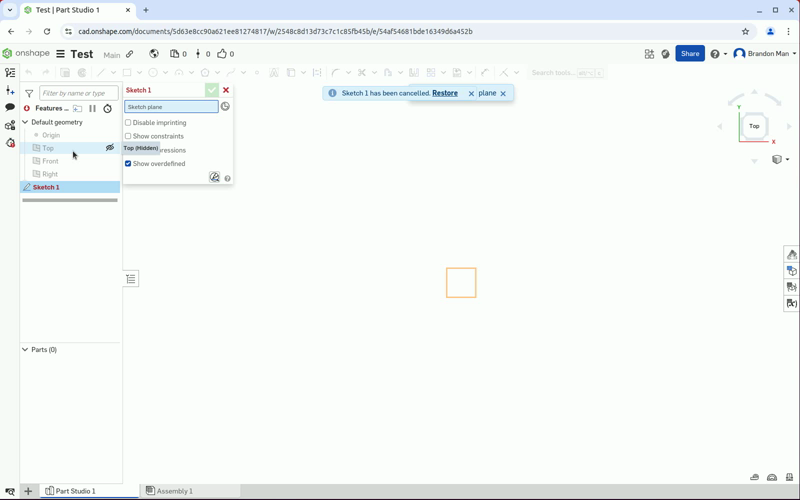
click(73, 150)
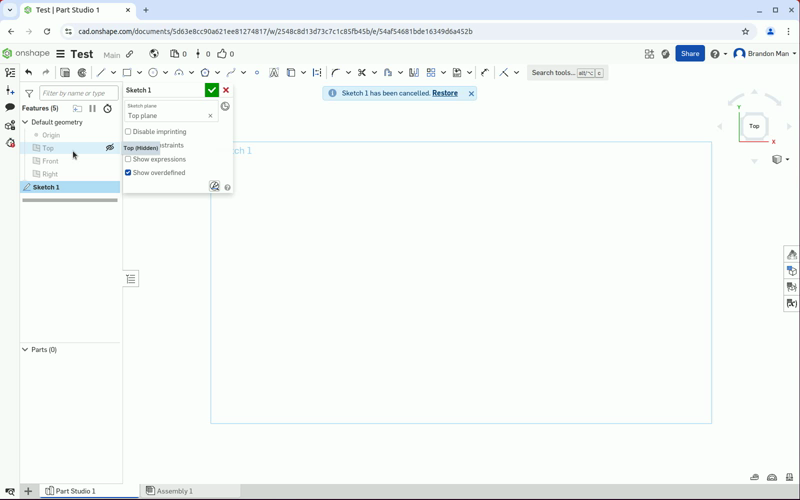
mouse_move(73, 352)
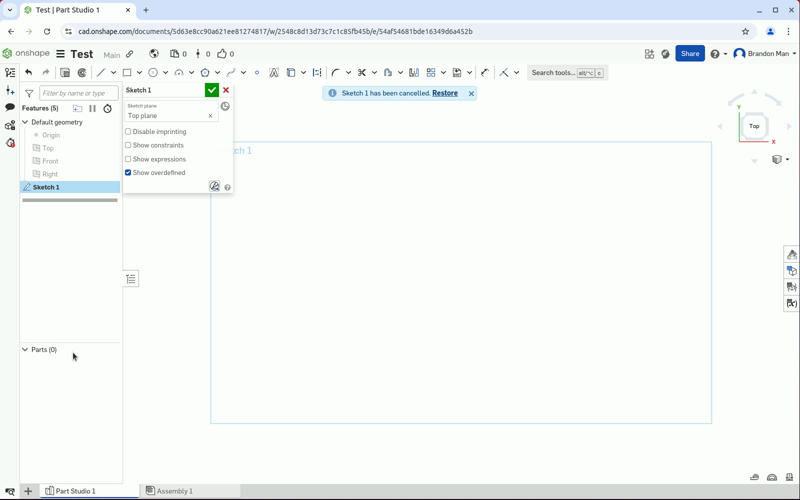
key(y)
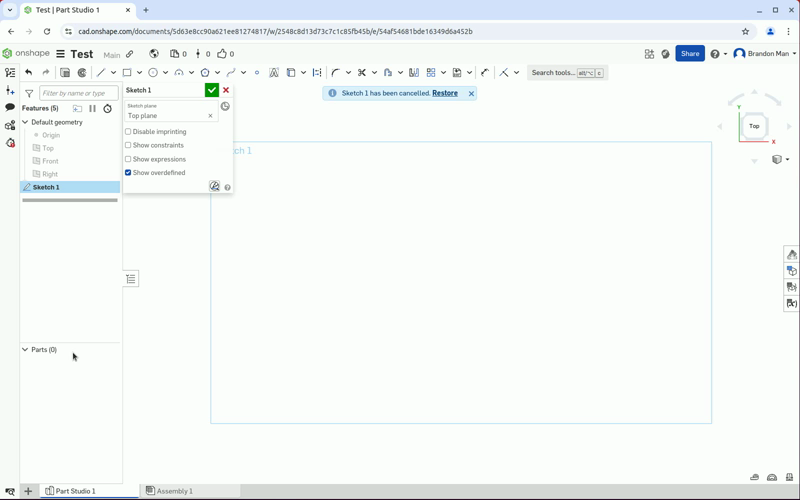
key(c)
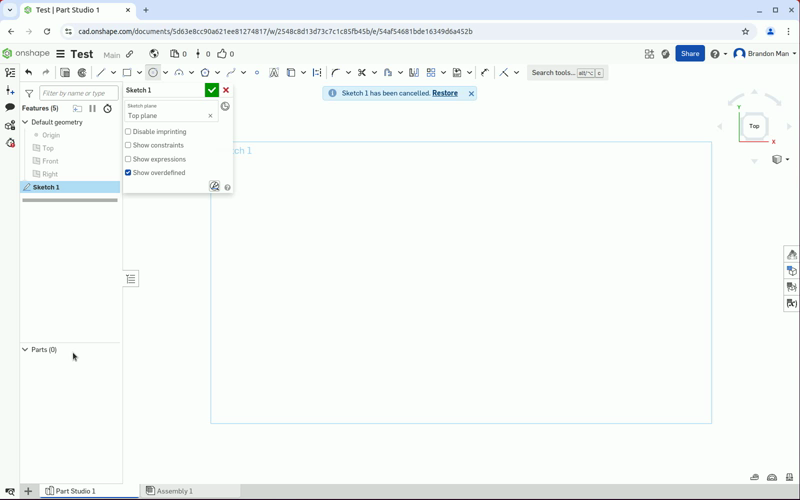
key_down(shift)
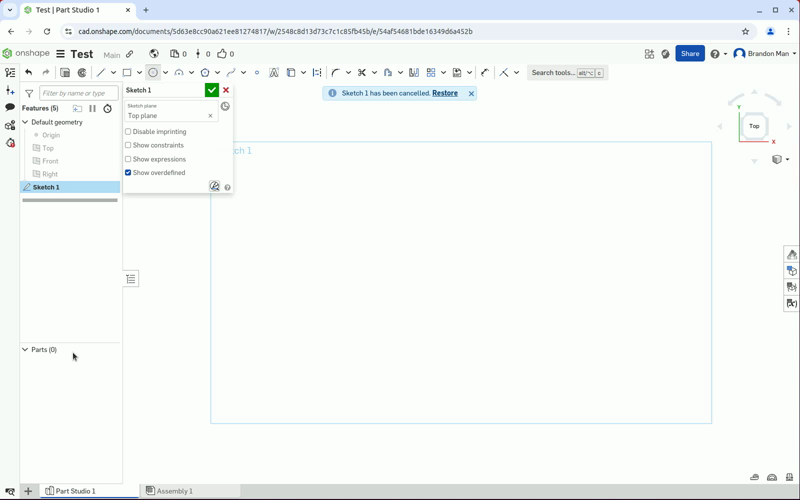
mouse_move(461, 282)
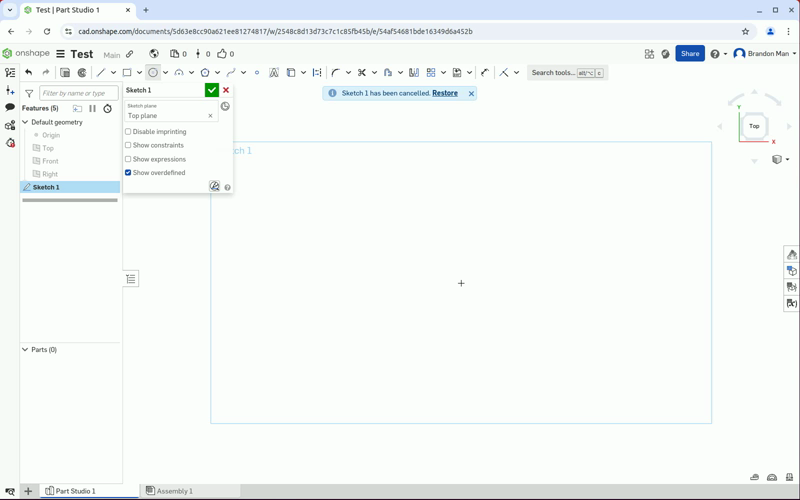
click(461, 282)
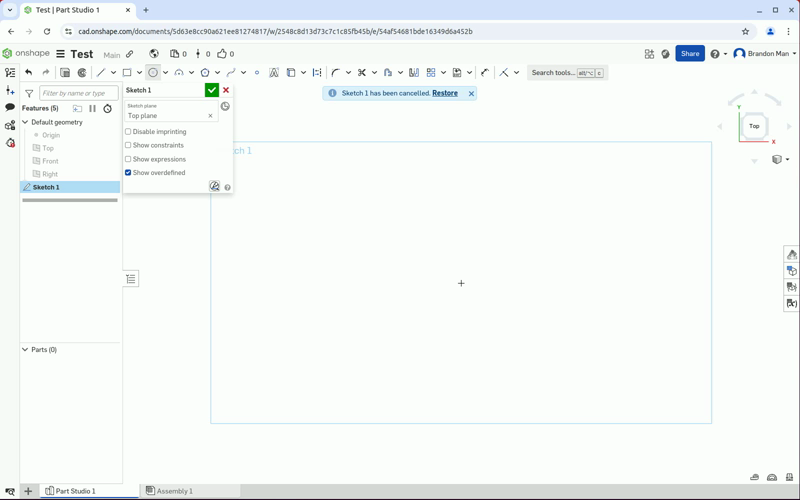
key_up(shift)
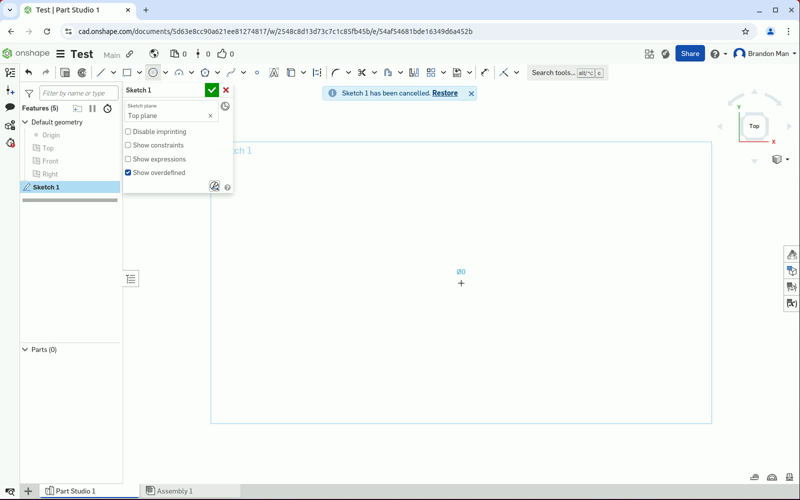
mouse_move(574, 282)
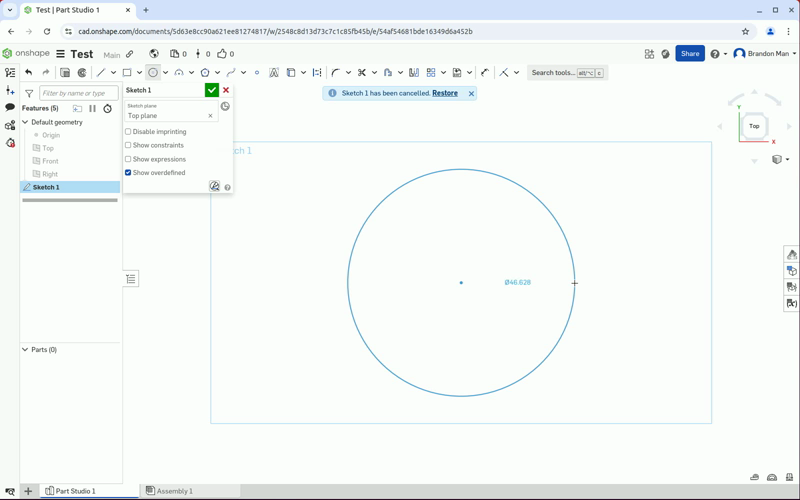
click(574, 282)
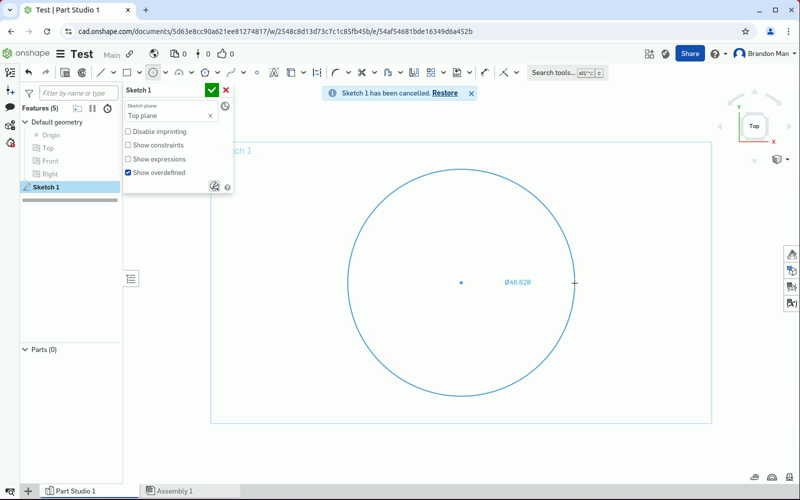
key(esc)
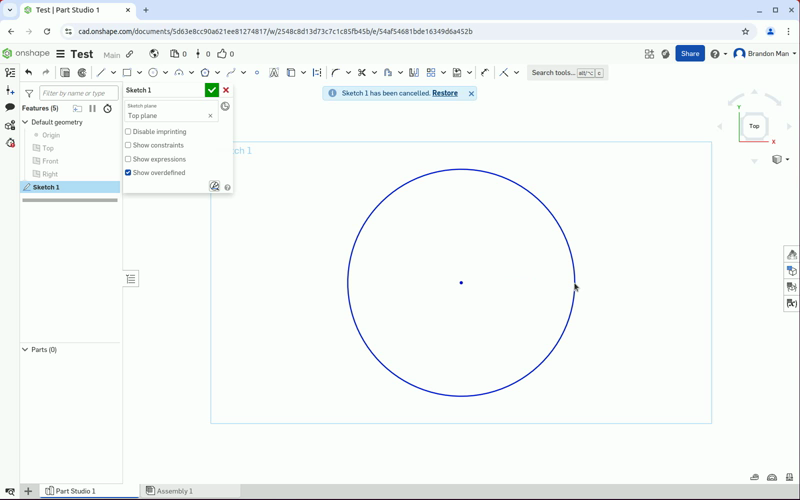
key(c)
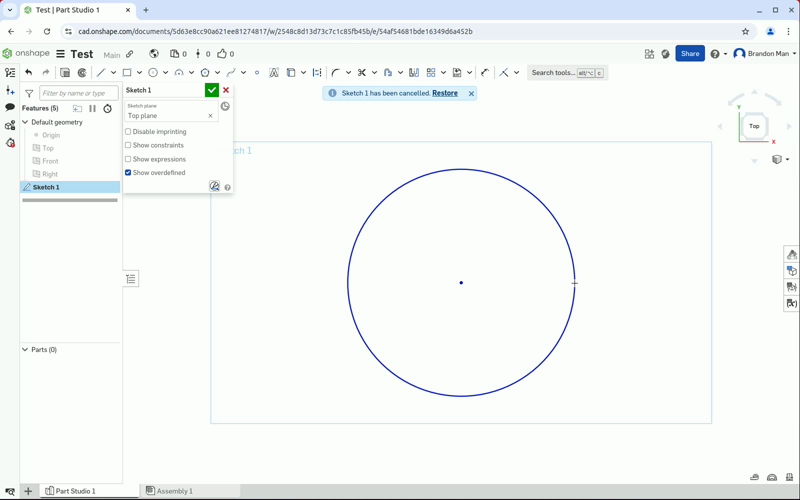
key_down(shift)
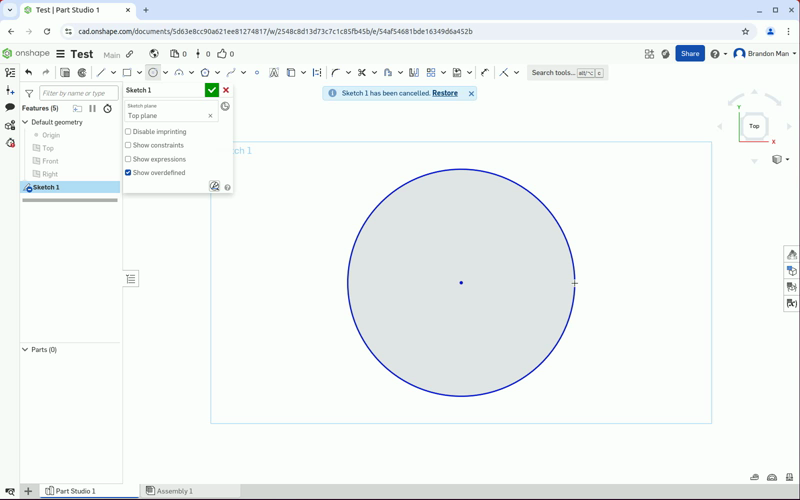
mouse_move(461, 282)
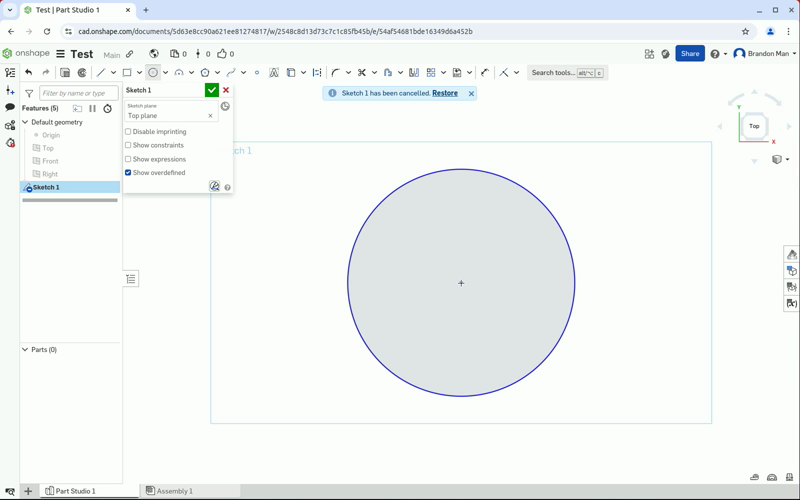
click(461, 282)
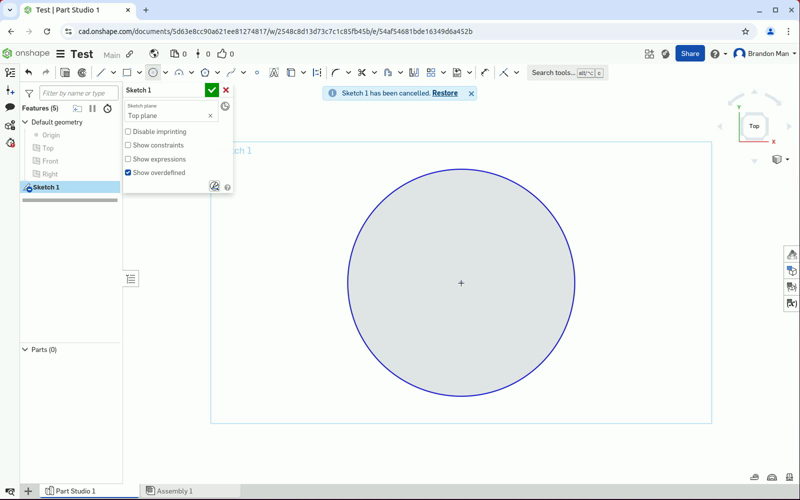
key_up(shift)
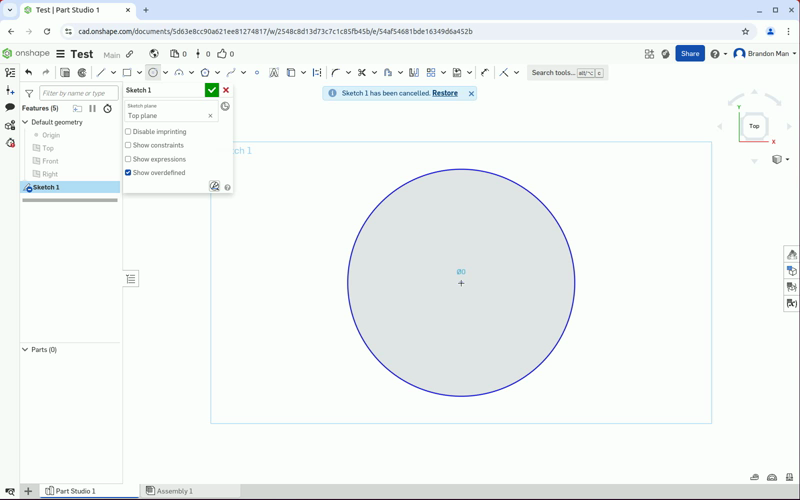
mouse_move(539, 282)
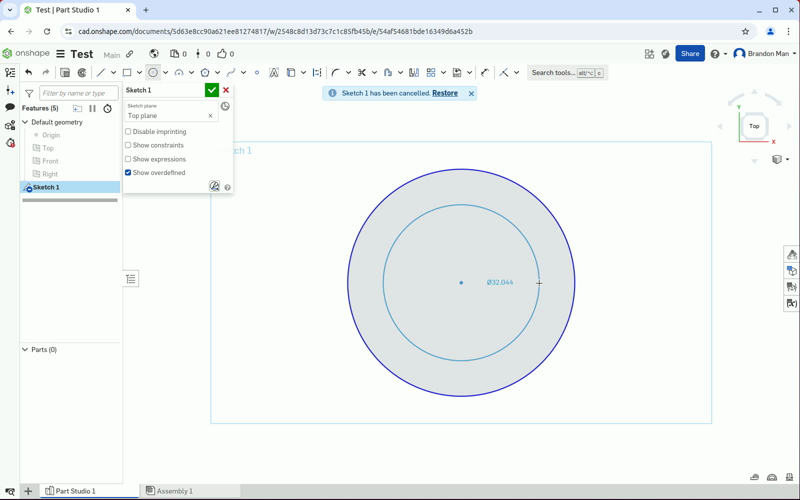
click(539, 282)
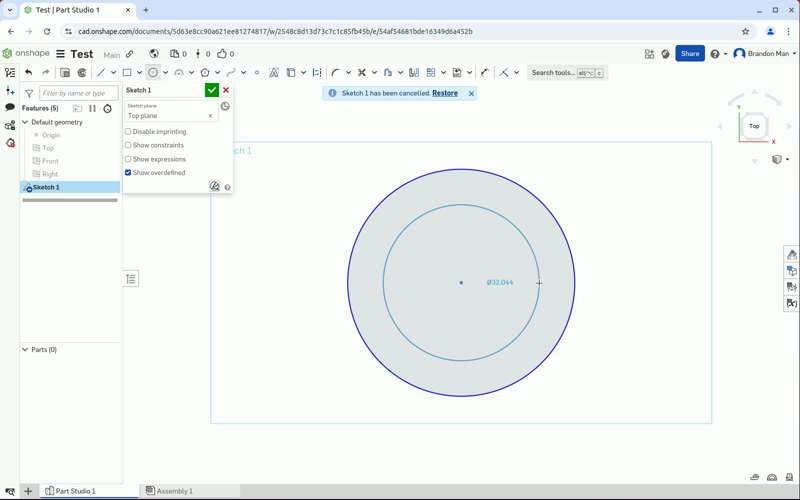
key(esc)
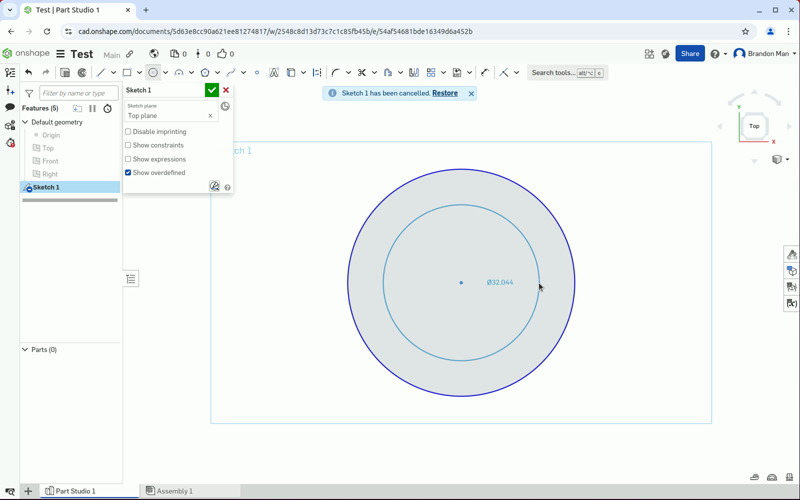
mouse_move(543, 235)
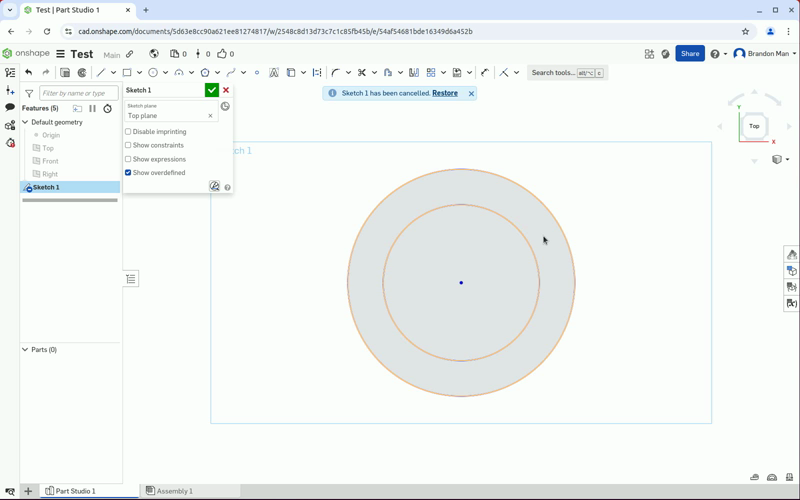
click(543, 235)
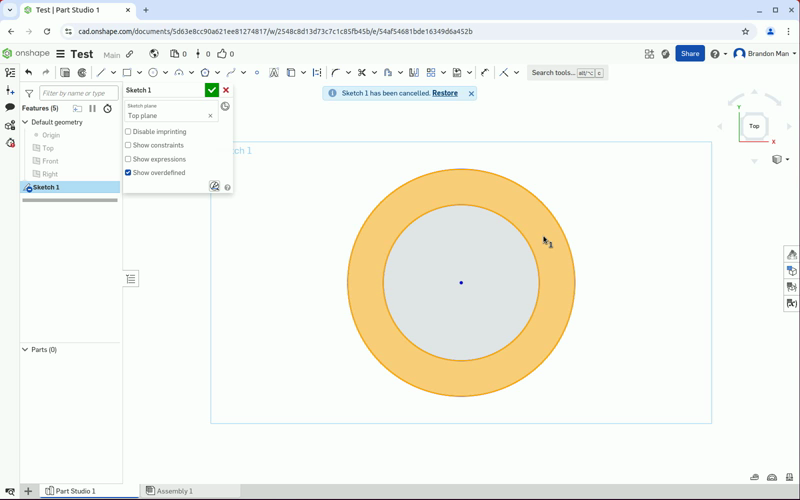
mouse_move(73, 352)
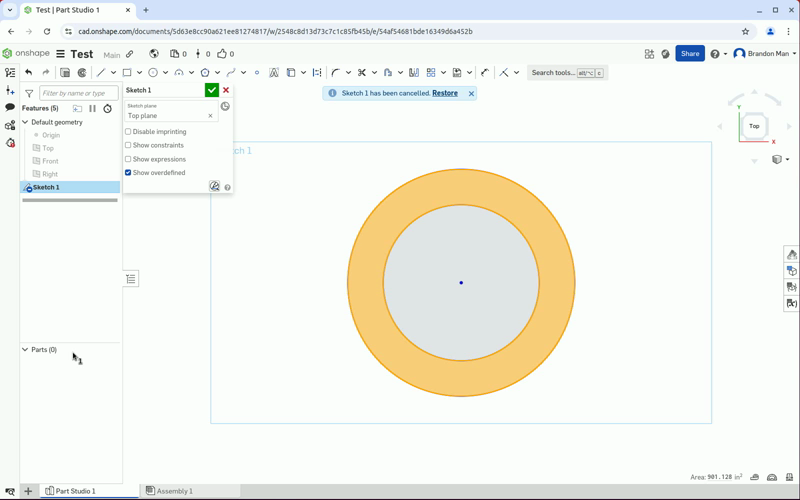
key(shift+y)
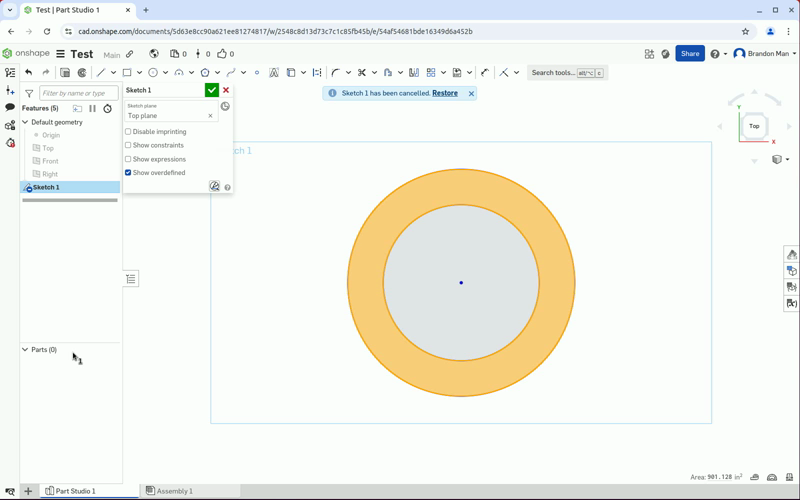
key(shift+e)
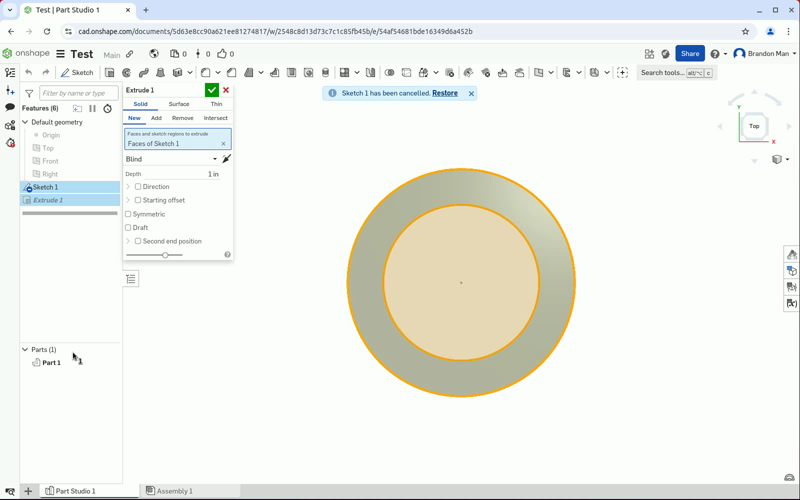
mouse_move(143, 106)
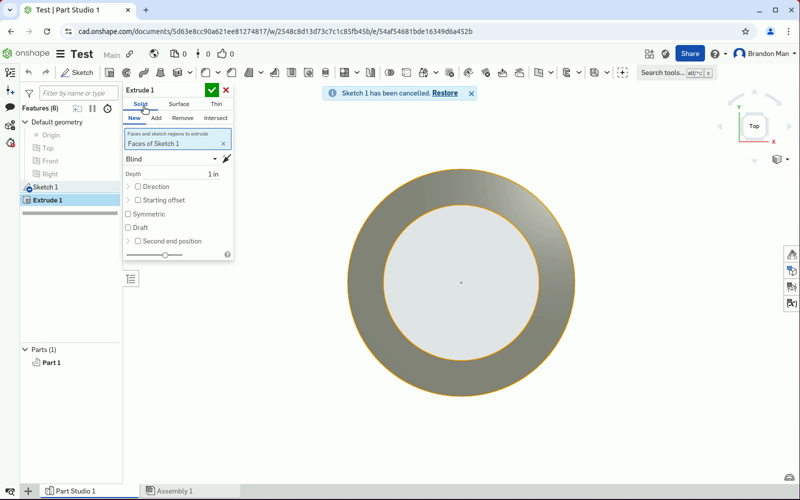
click(143, 106)
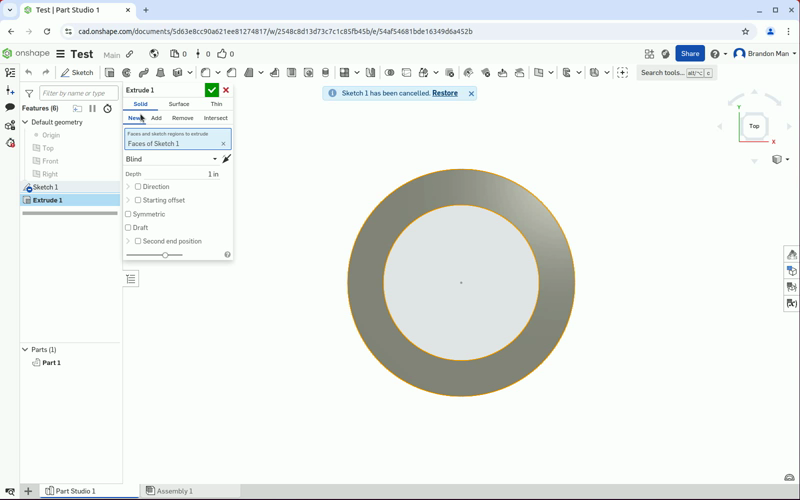
mouse_move(137, 120)
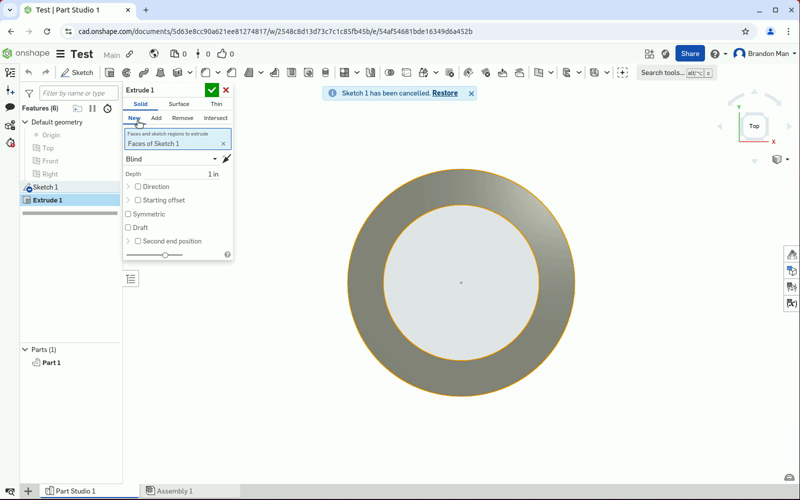
click(137, 120)
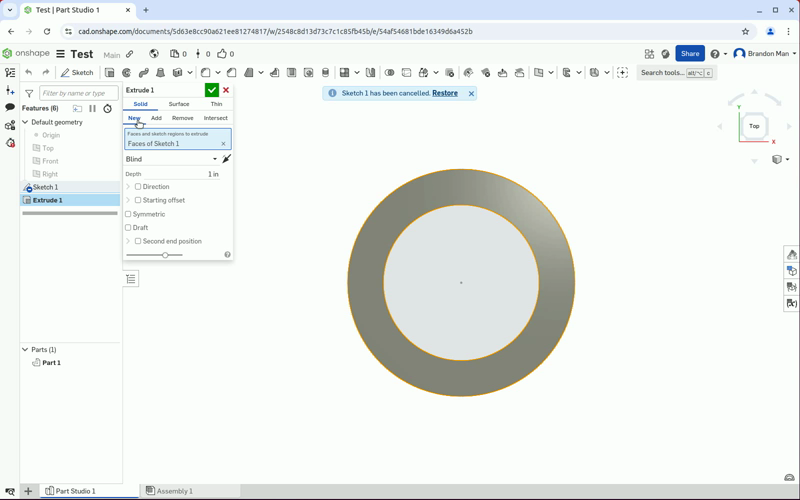
key(tab, 4)
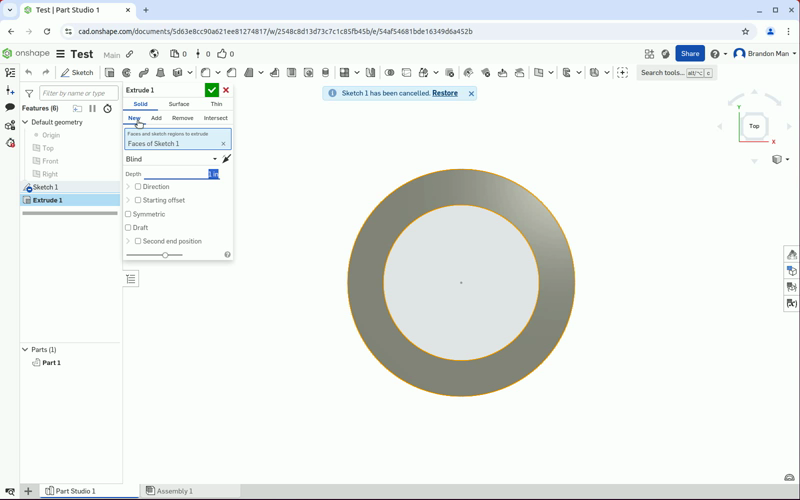
text(11.554)
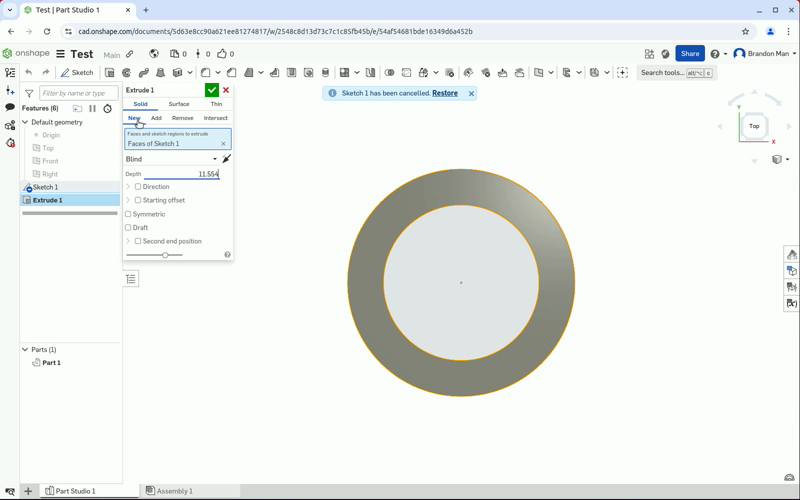
key(enter)
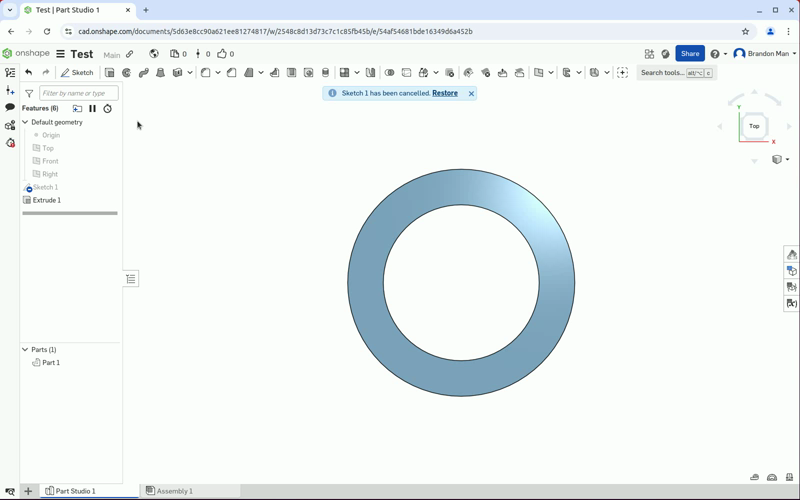
key(shift+h)
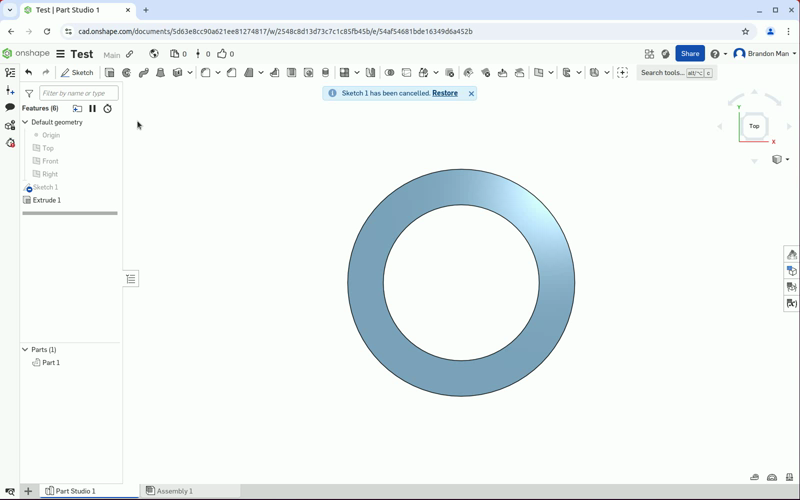
key(shift+h)
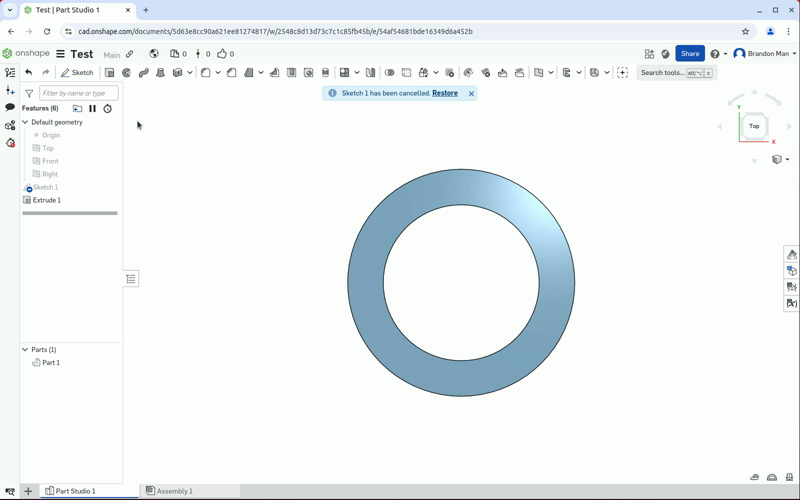
mouse_move(73, 189)
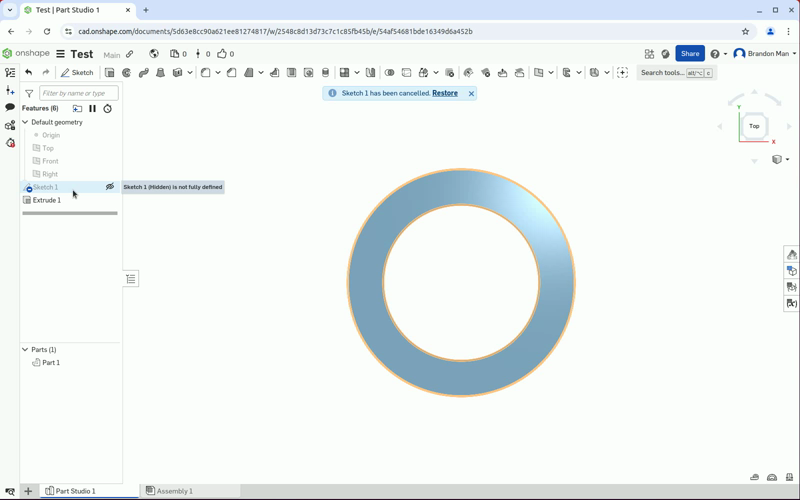
click(73, 189)
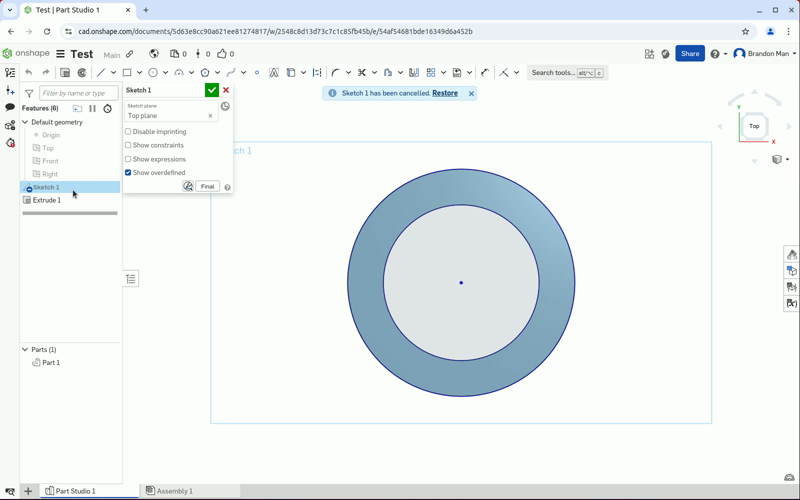
mouse_move(229, 92)
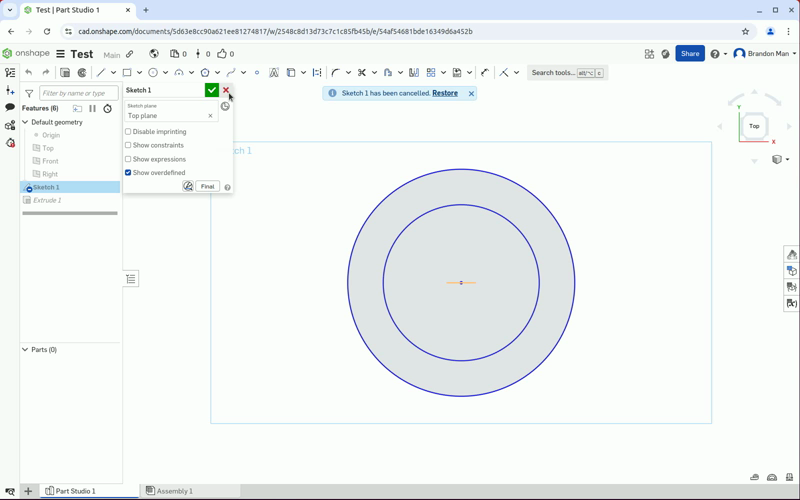
click(229, 92)
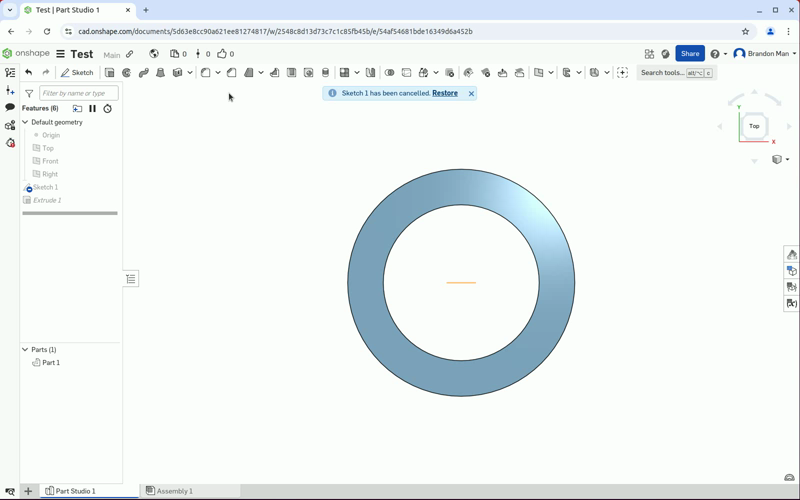
mouse_move(541, 75)
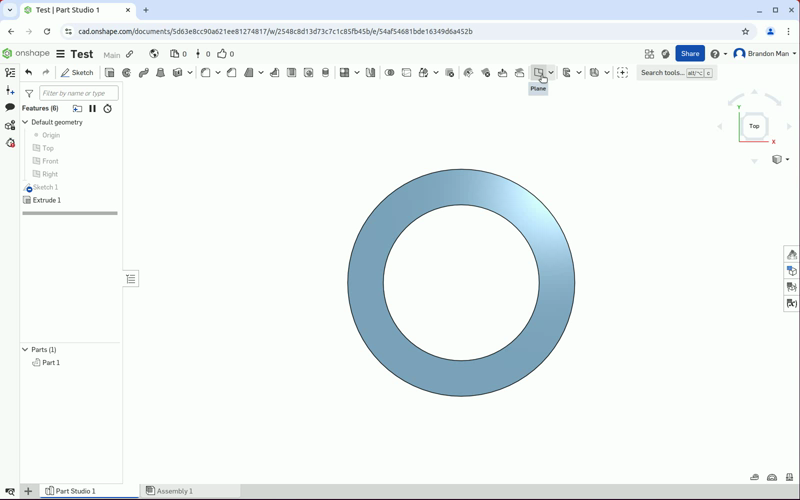
click(541, 75)
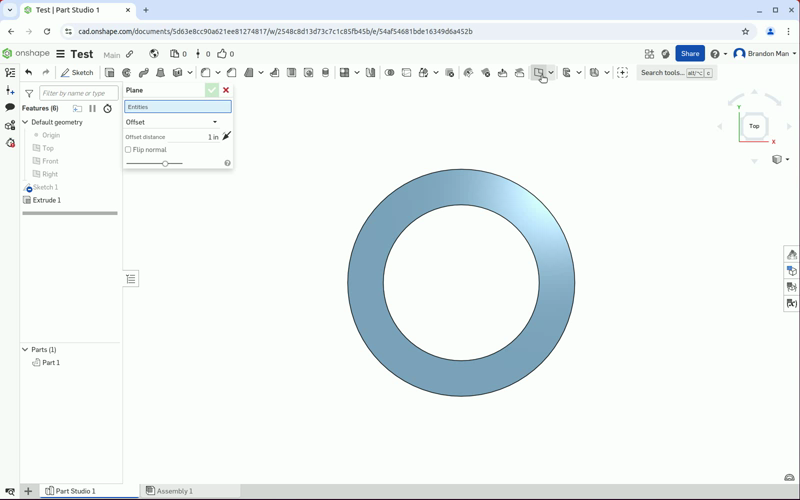
mouse_move(73, 150)
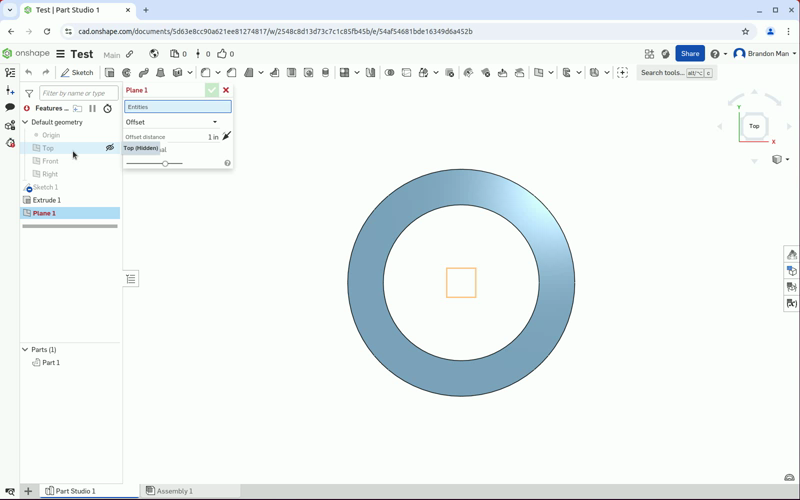
click(73, 150)
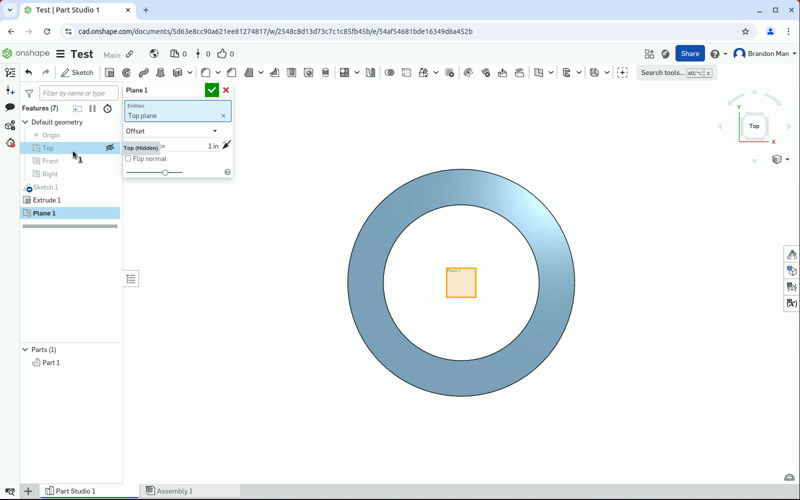
key(tab, 2)
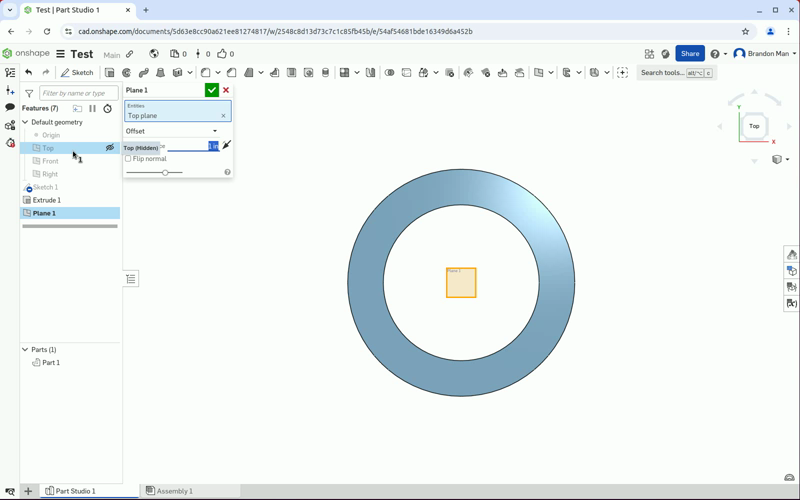
text(11.554)
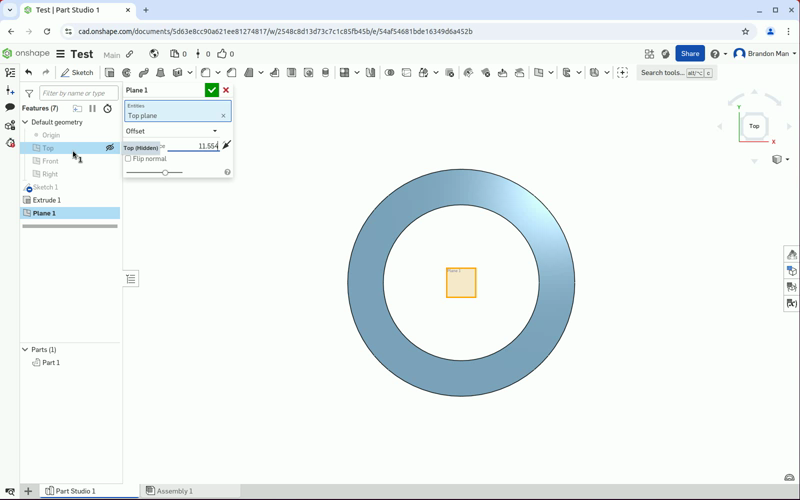
key(enter, 2)
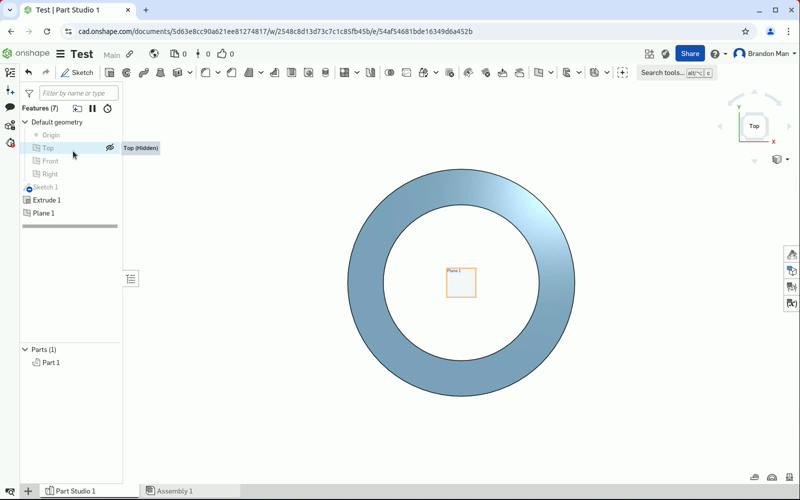
key(shift+s)
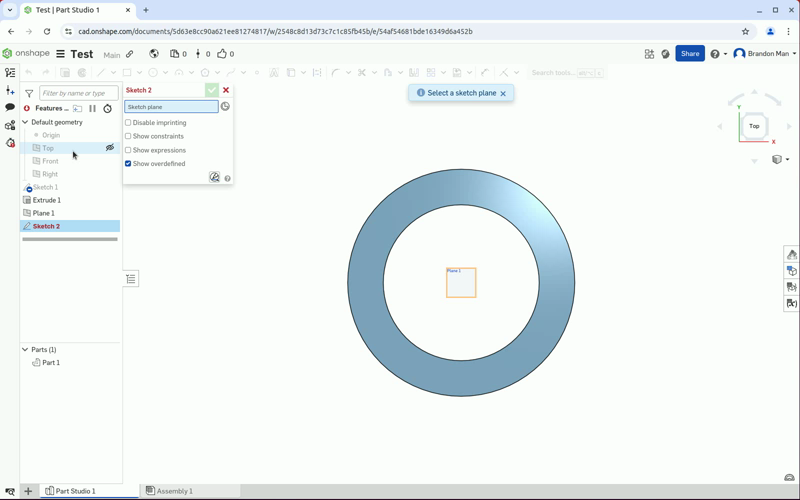
mouse_move(73, 215)
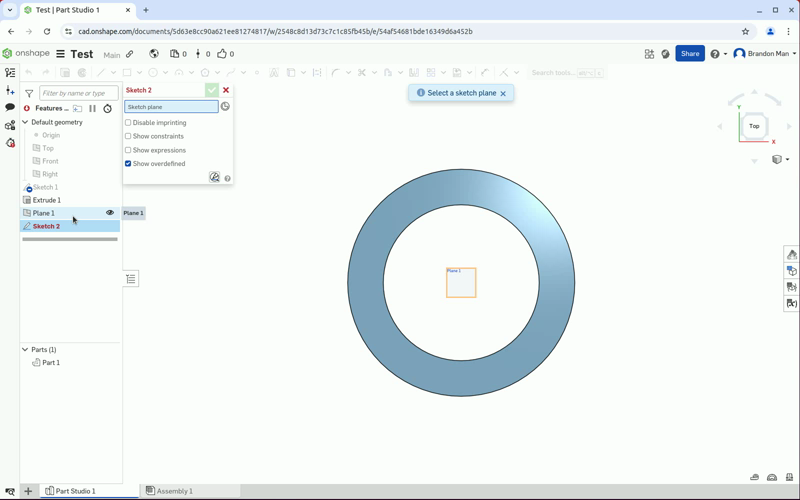
click(73, 215)
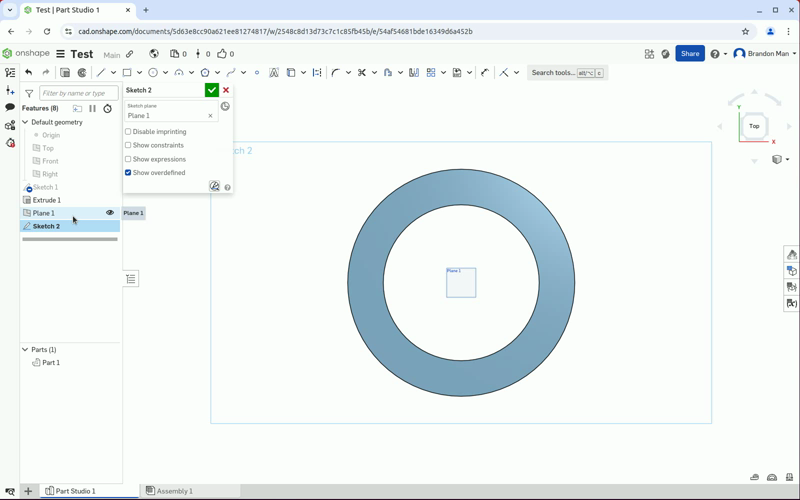
mouse_move(73, 352)
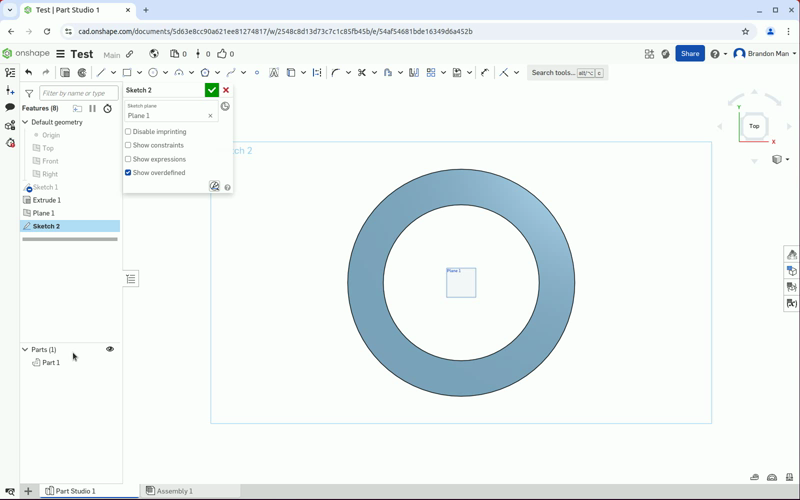
key(y)
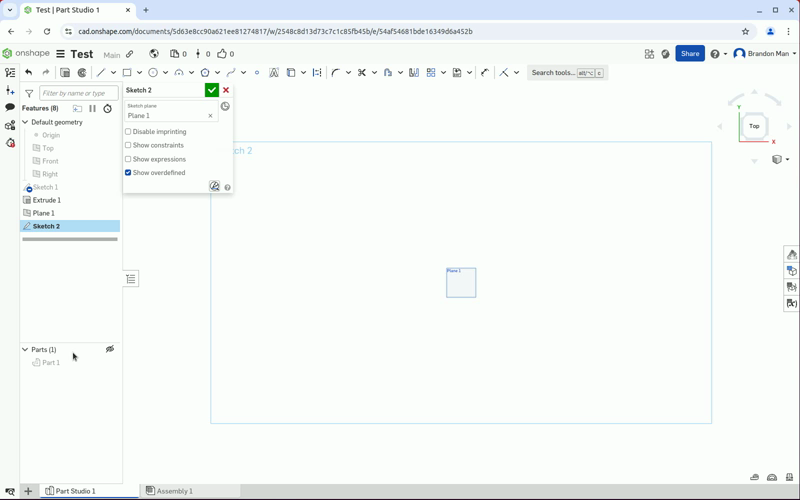
key(c)
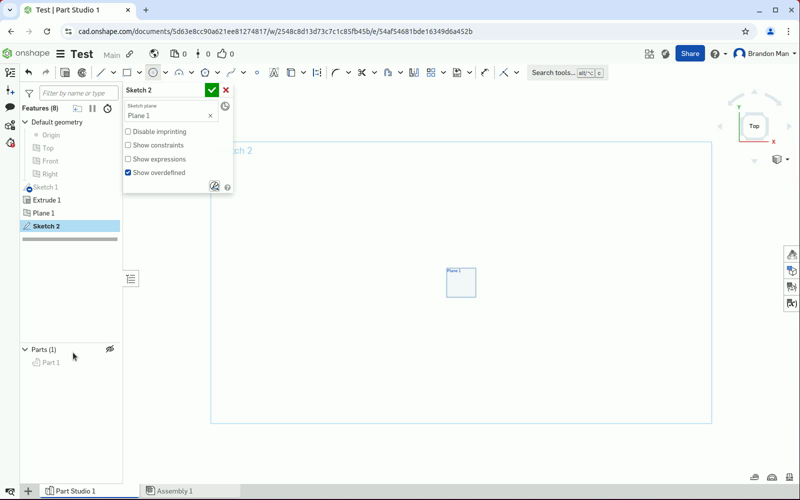
key_down(shift)
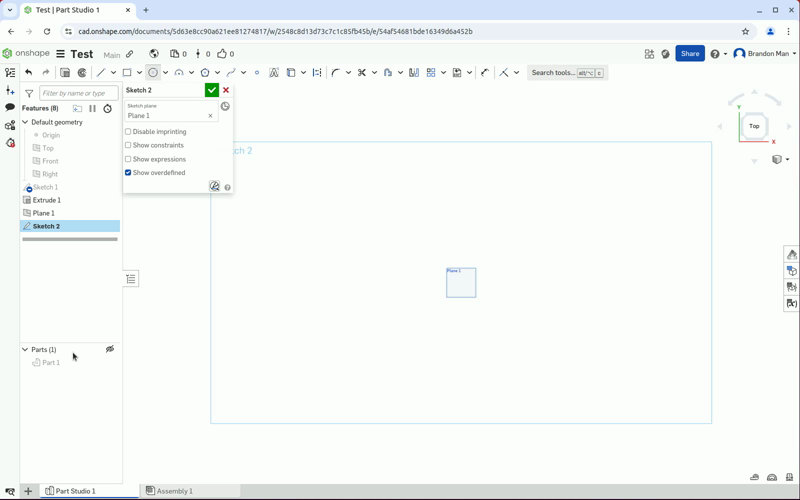
mouse_move(461, 282)
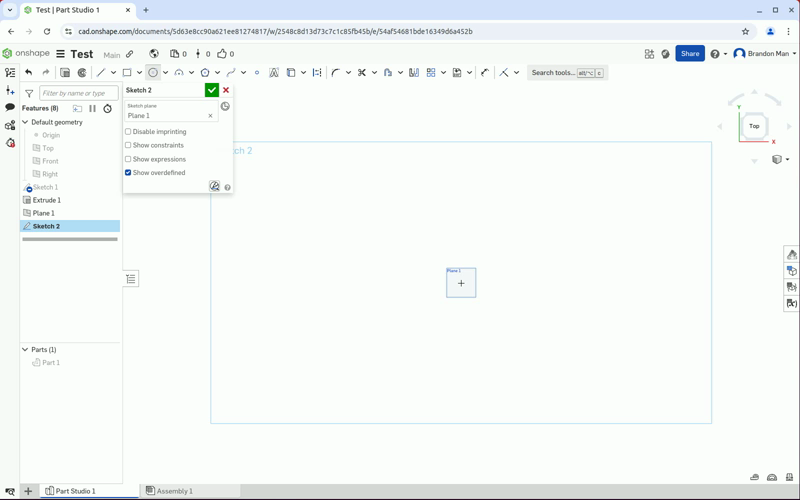
click(461, 282)
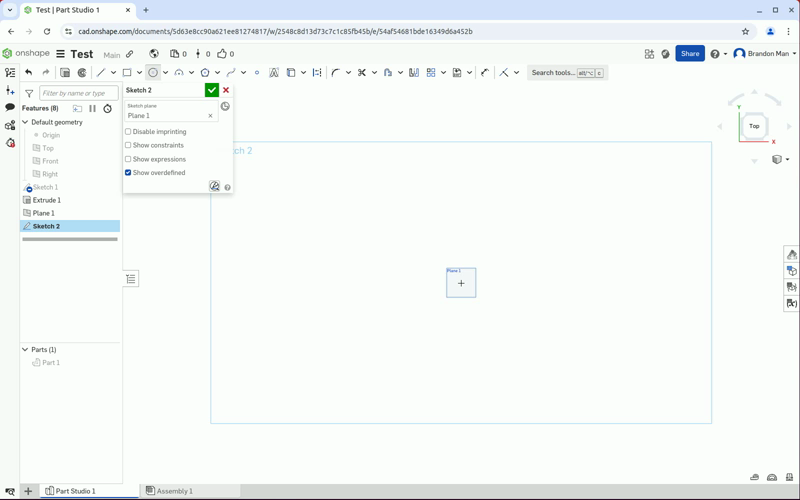
key_up(shift)
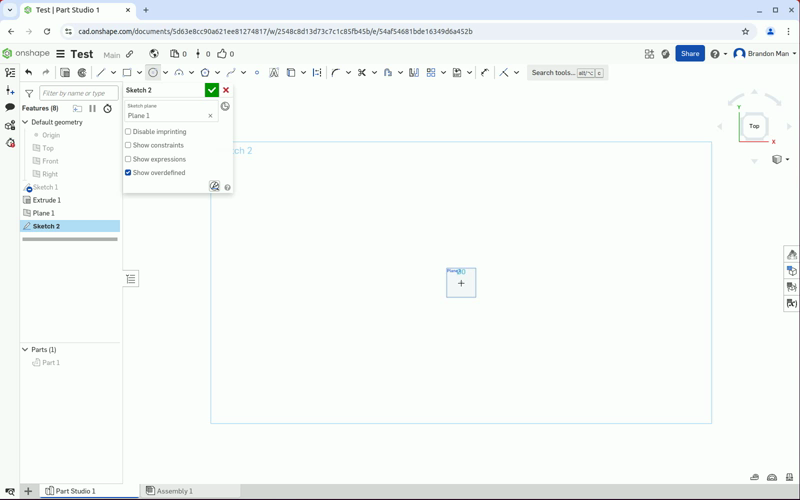
mouse_move(560, 282)
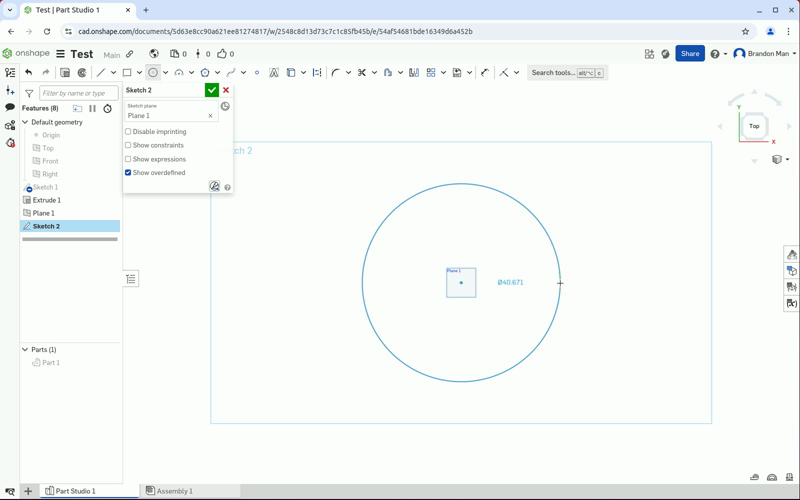
click(560, 282)
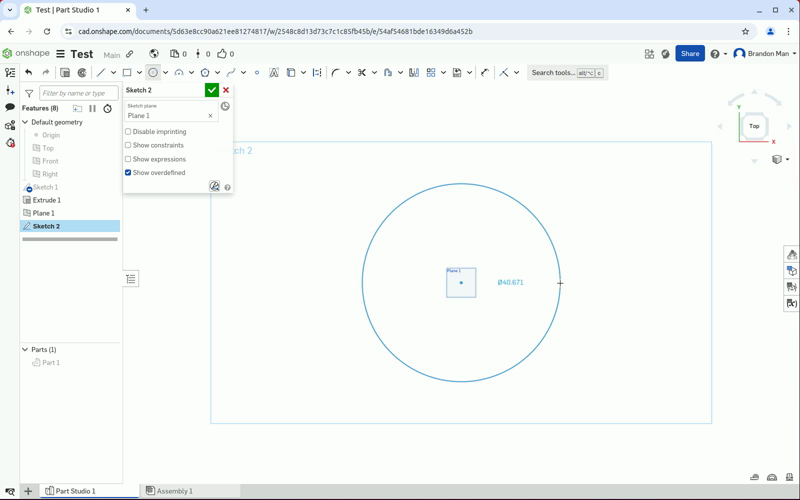
key(esc)
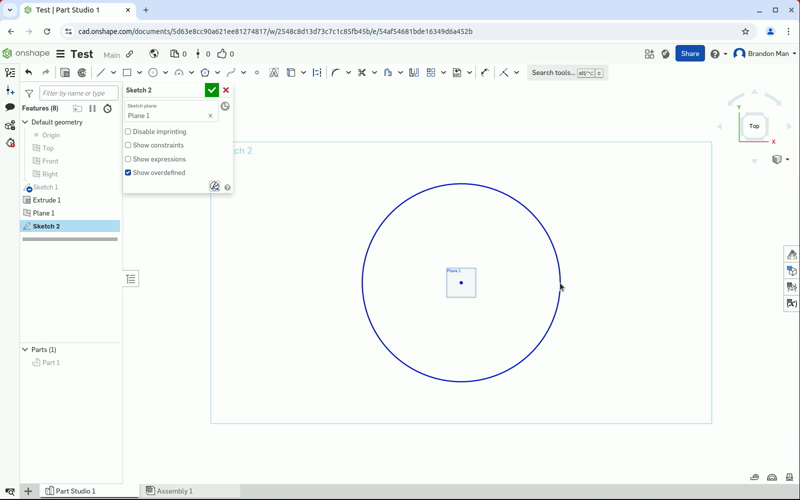
key(c)
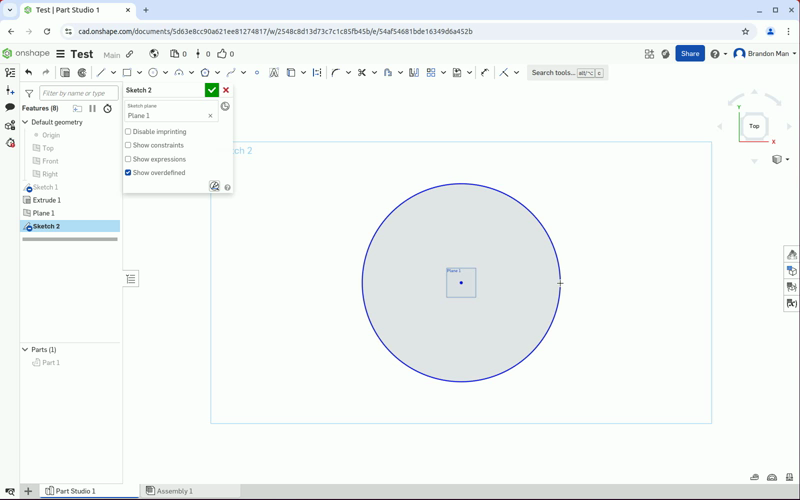
key_down(shift)
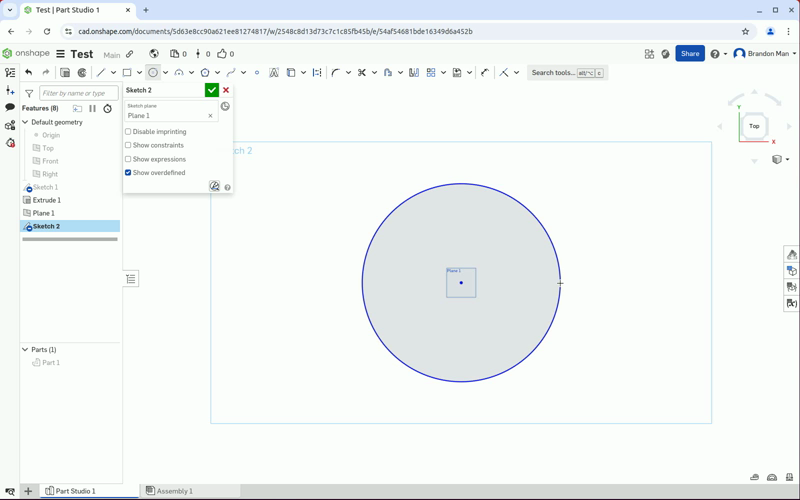
mouse_move(461, 282)
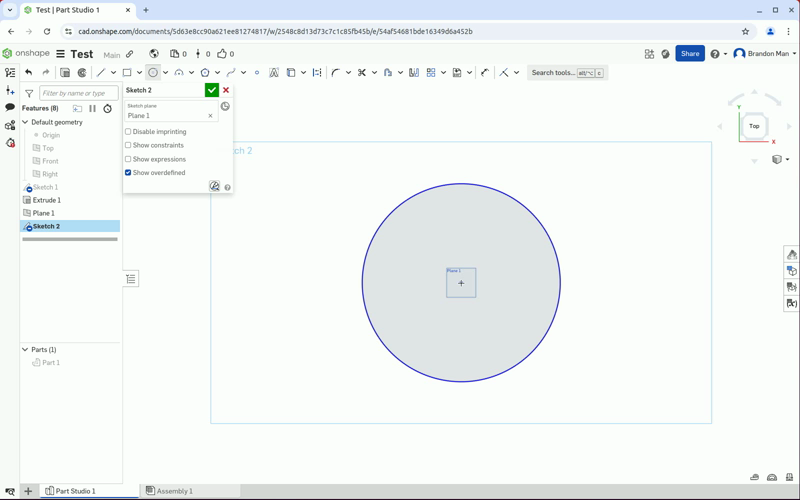
click(461, 282)
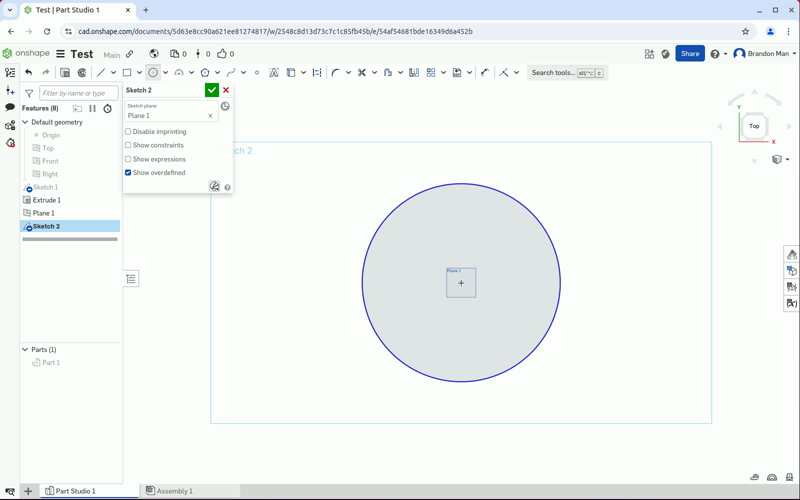
key_up(shift)
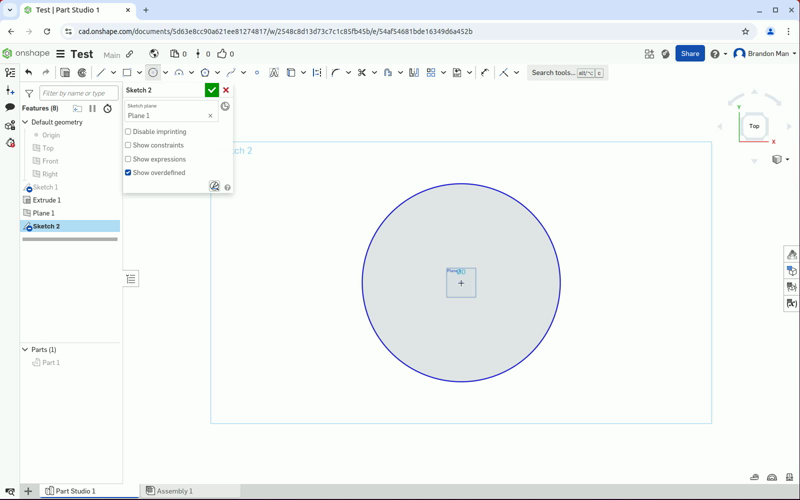
mouse_move(539, 282)
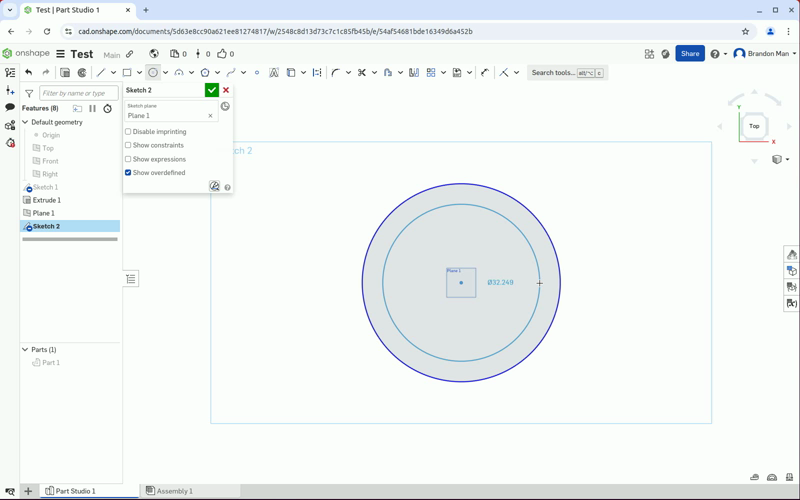
click(539, 282)
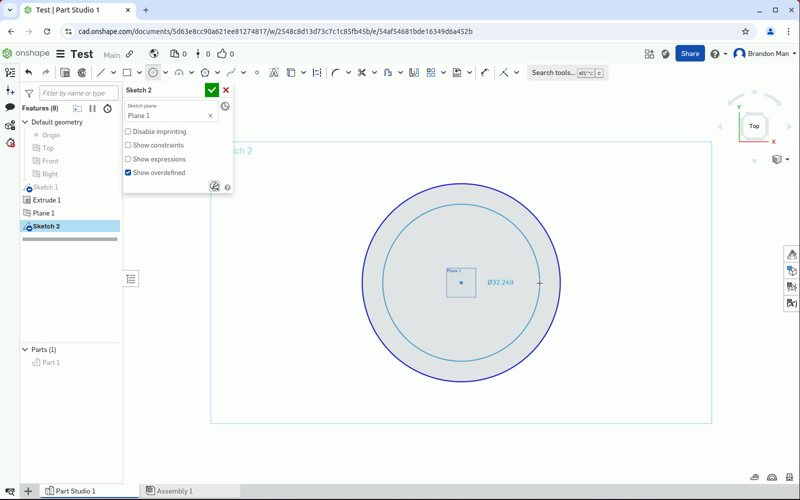
key(esc)
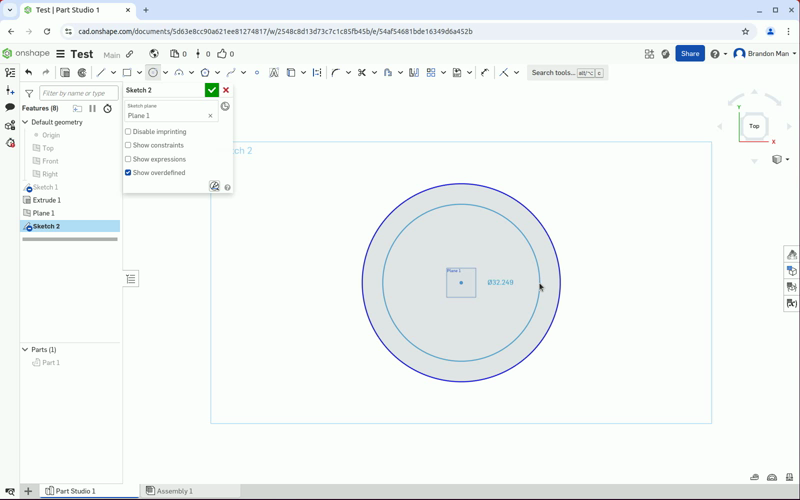
mouse_move(434, 198)
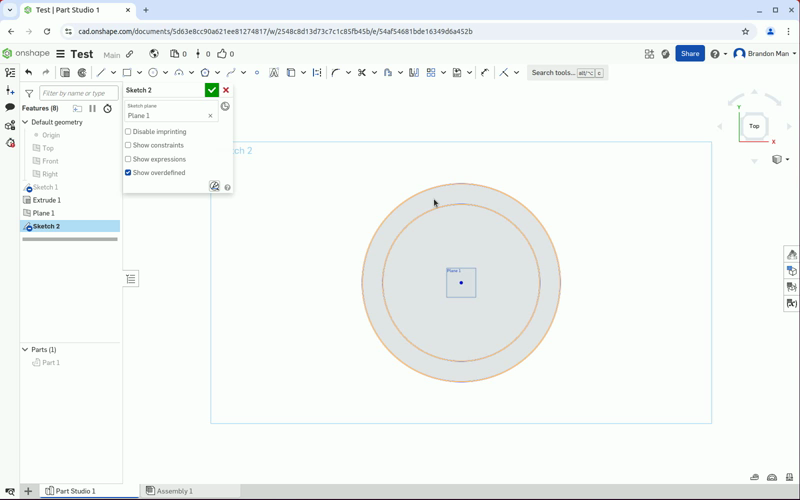
click(434, 198)
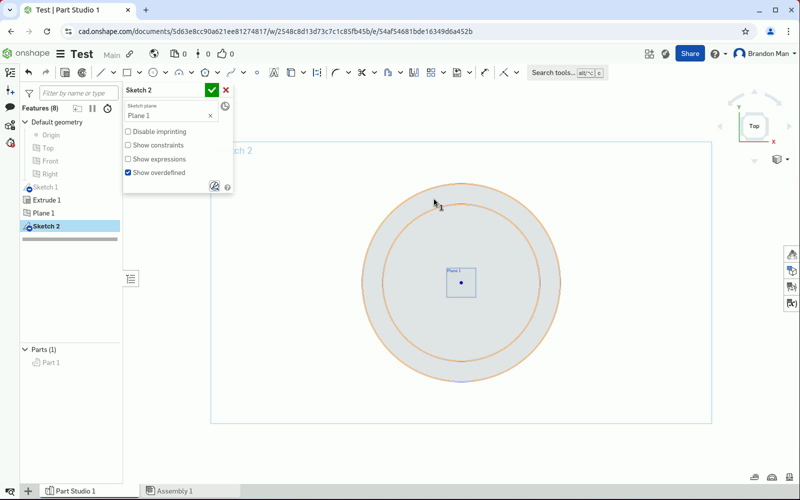
mouse_move(73, 352)
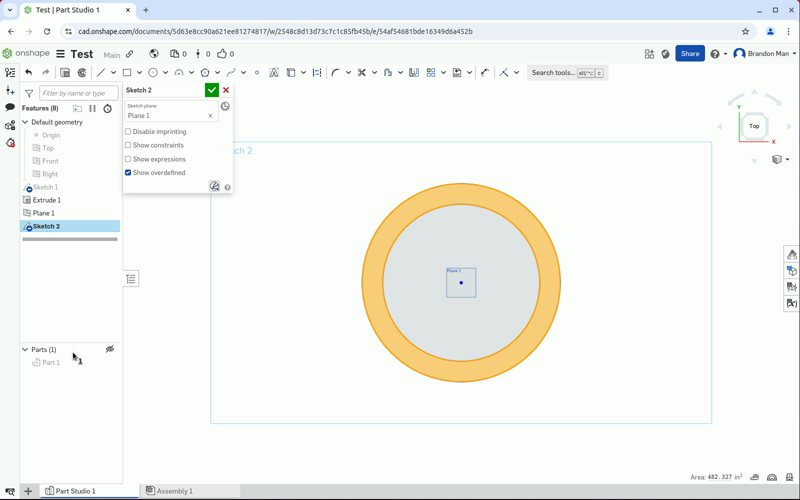
key(shift+y)
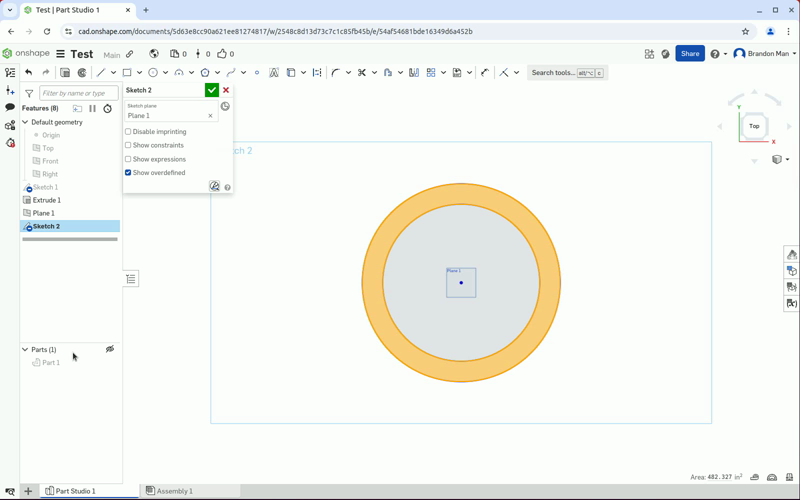
key(shift+e)
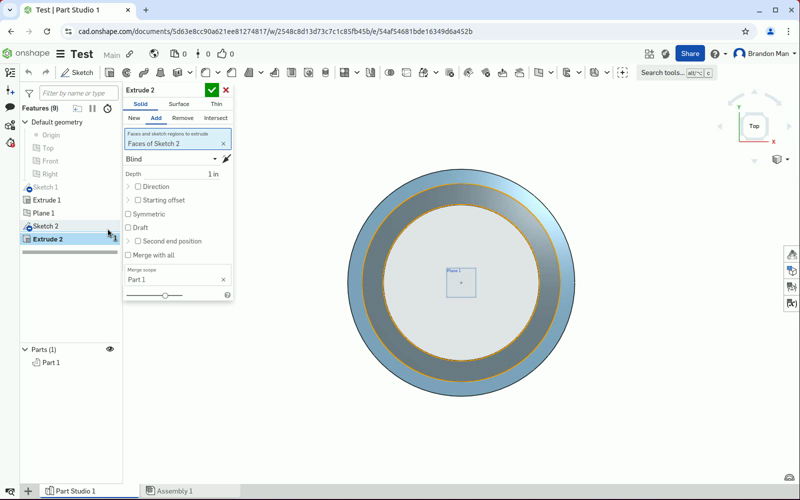
mouse_move(143, 106)
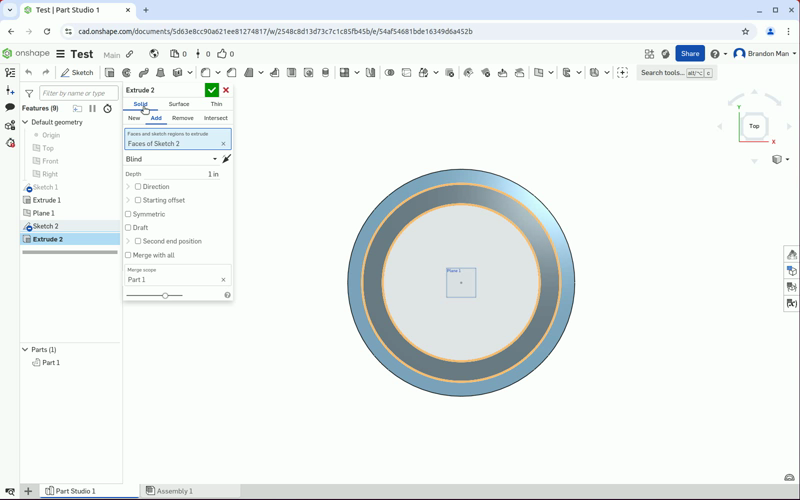
click(143, 106)
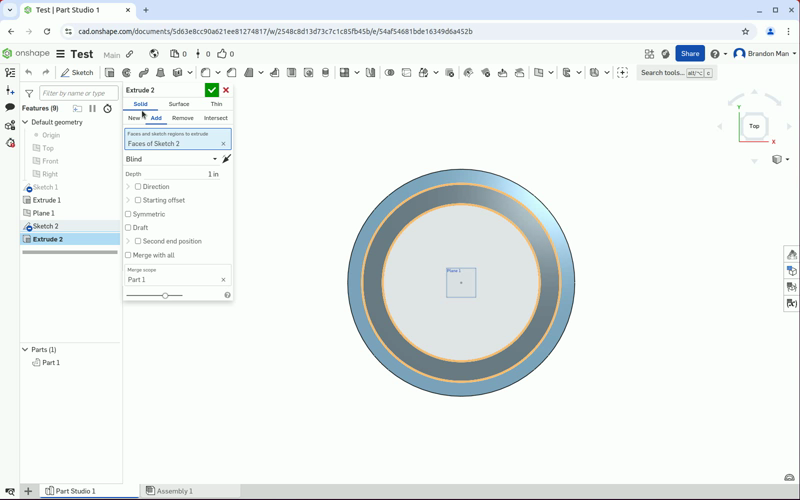
mouse_move(137, 120)
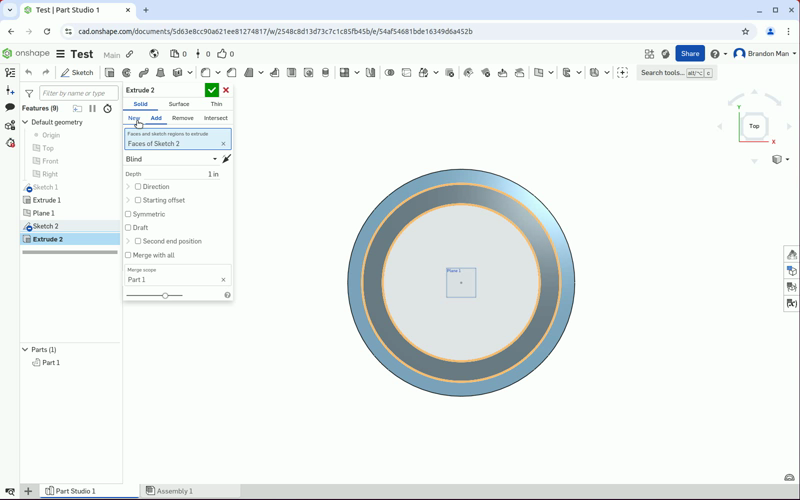
click(137, 120)
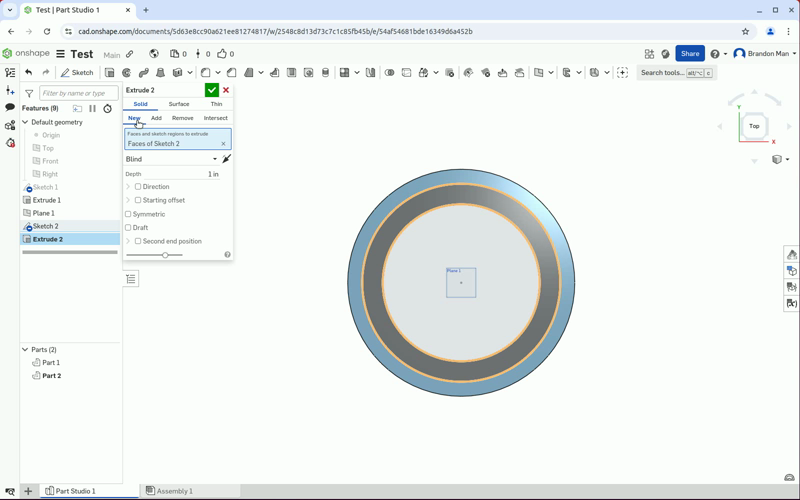
key(tab, 4)
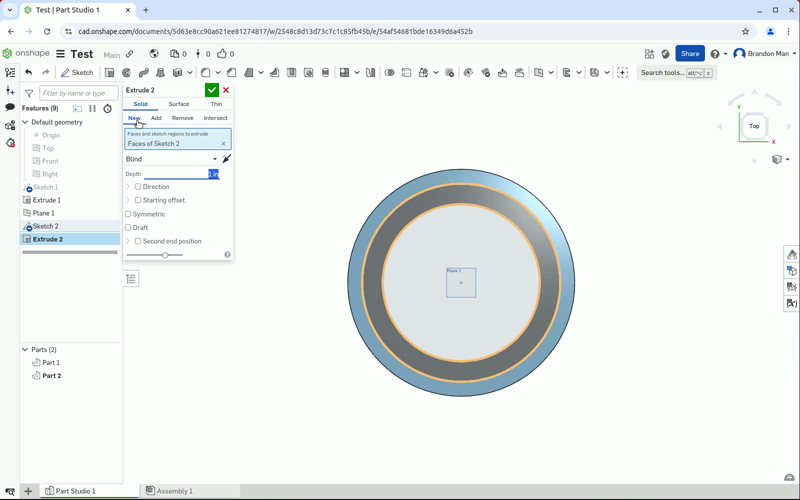
text(10.591)
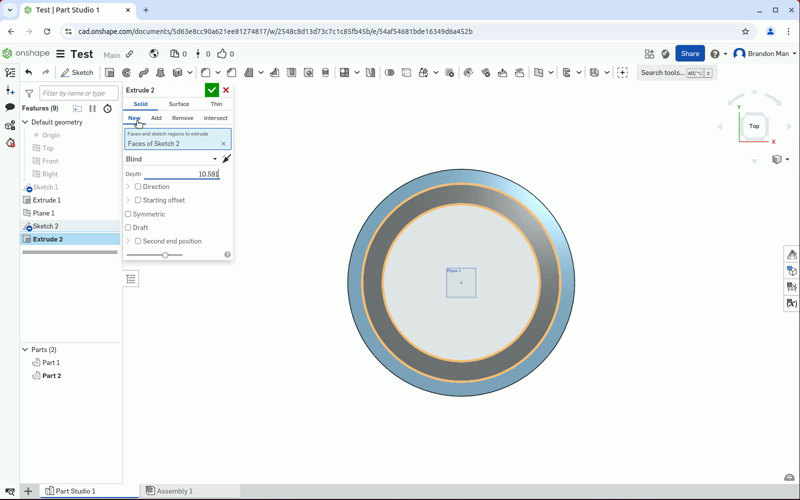
key(enter)
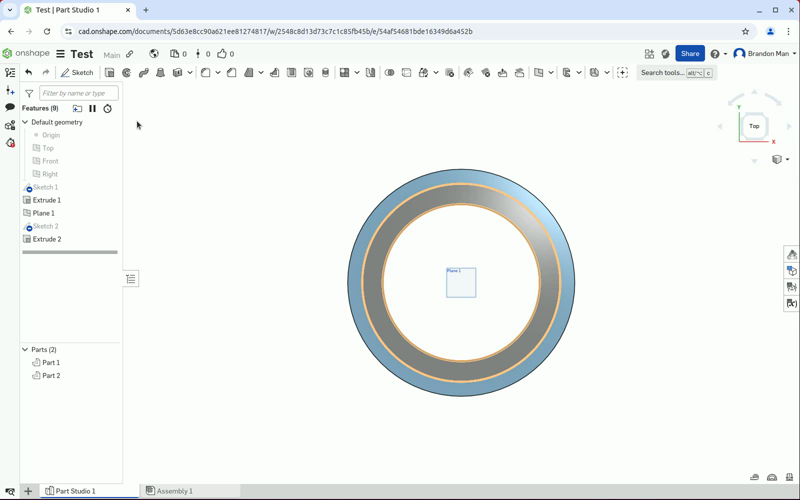
key(shift+h)
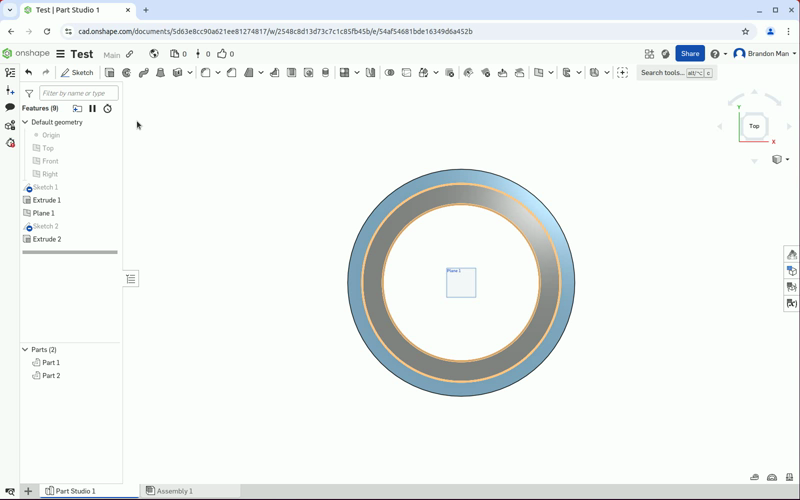
key(shift+h)
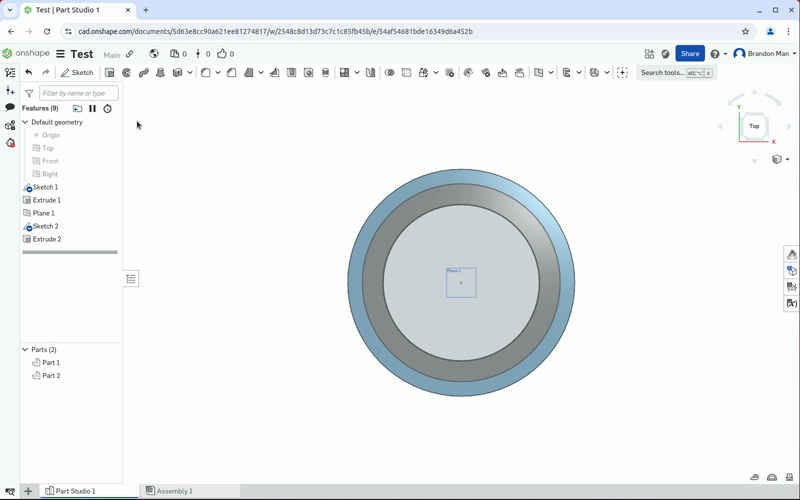
key(shift+7)
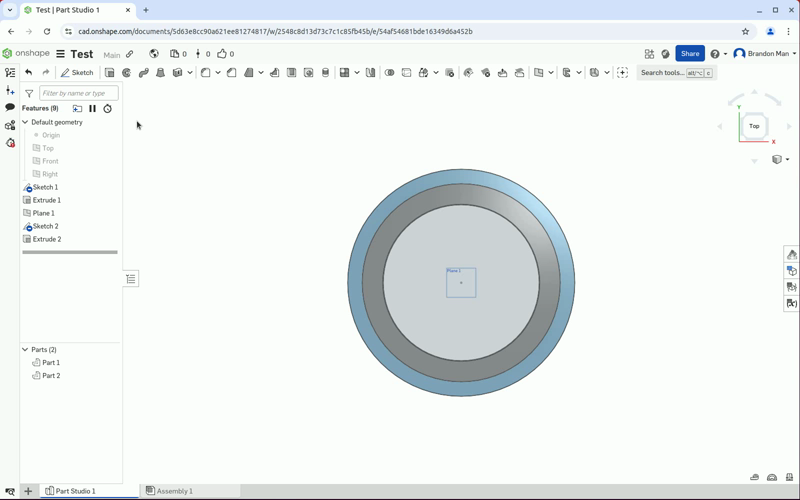
key(up, 3)
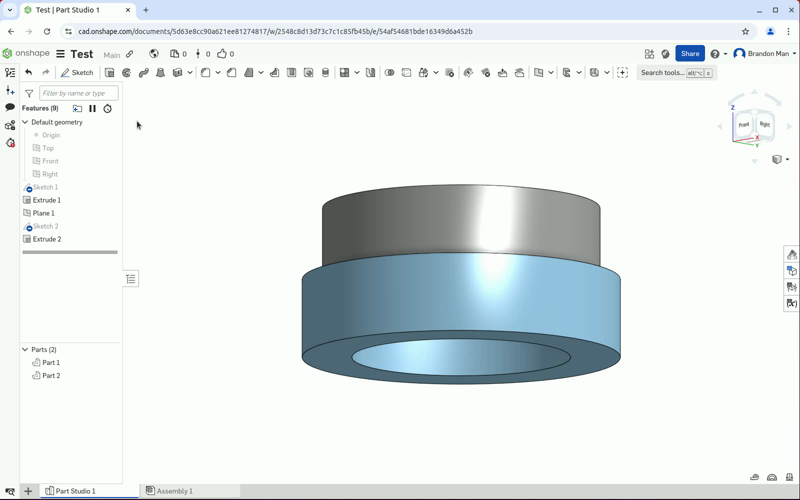
key(left, 3)
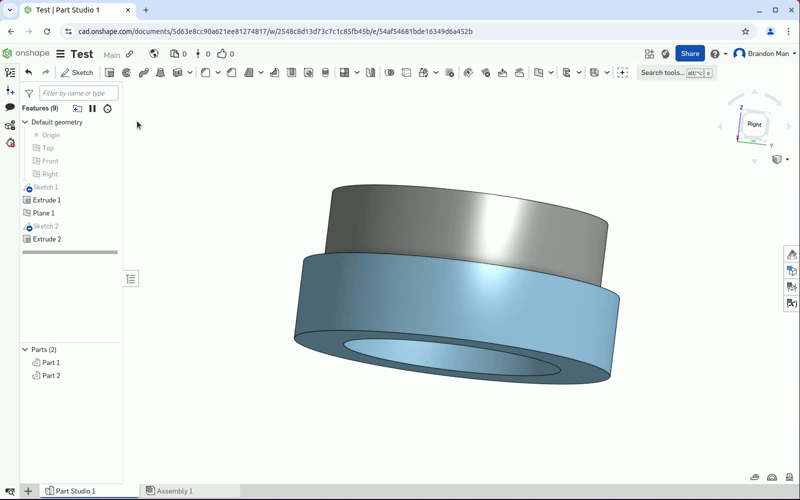
key(right, 3)
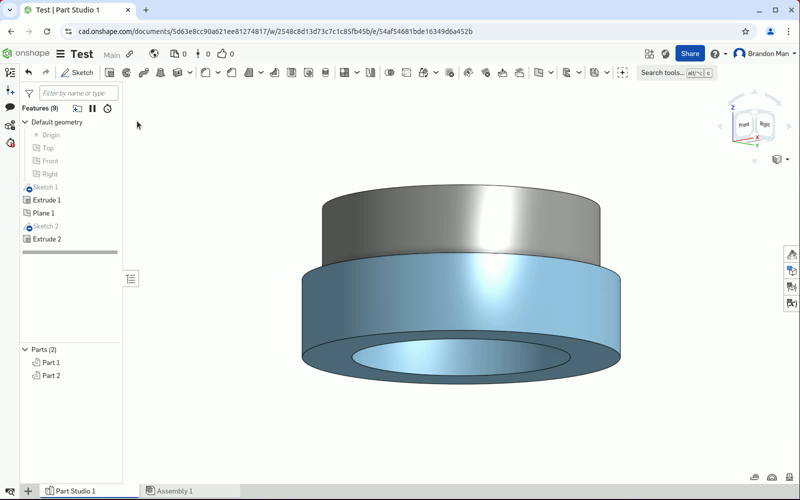
key(down, 3)
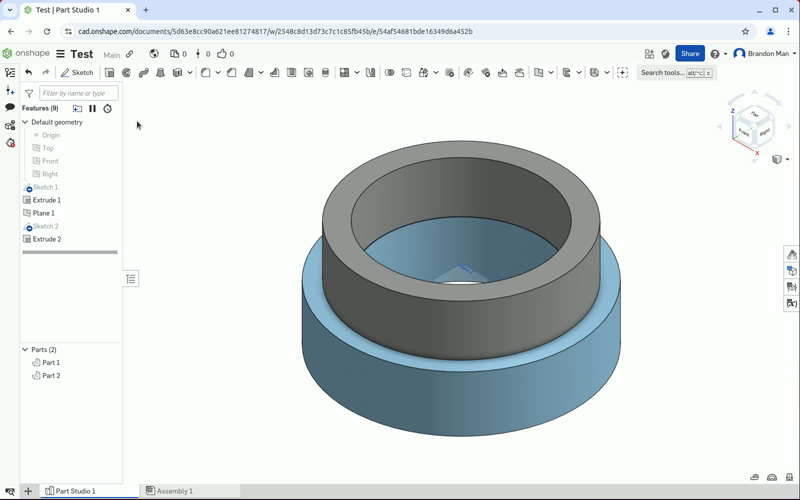
mouse_move(73, 189)
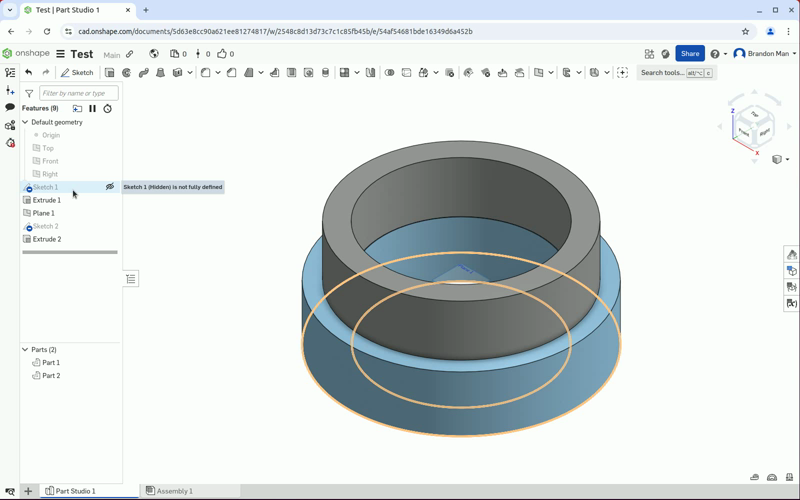
click(73, 189)